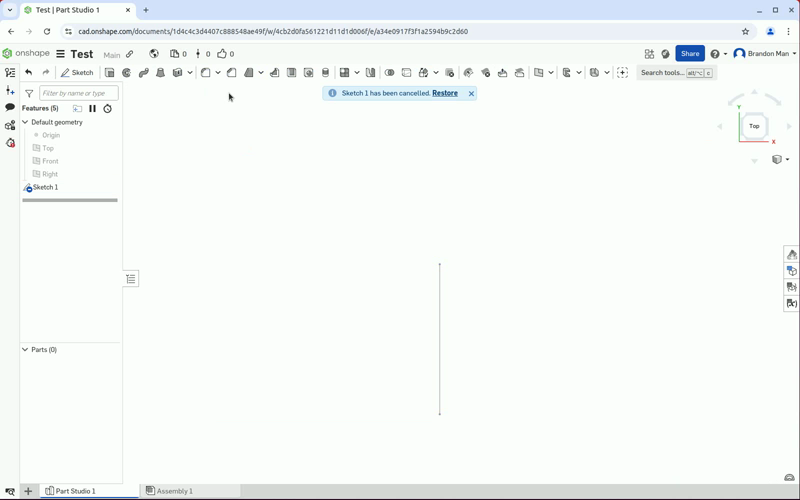
key(shift+h)
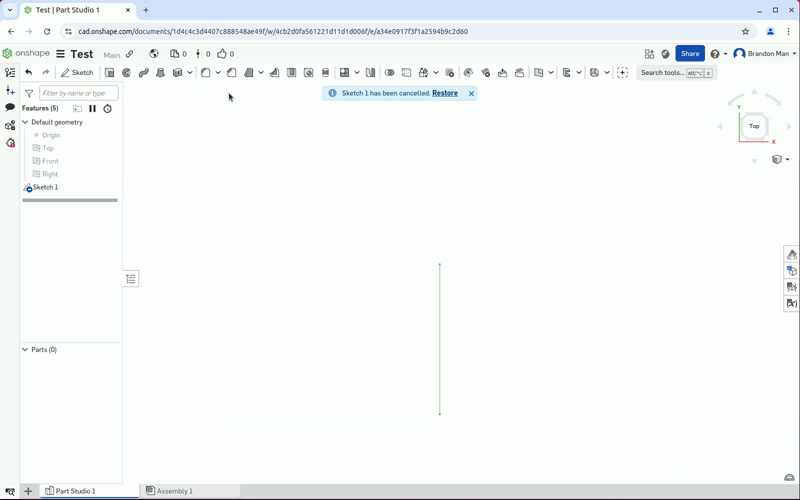
key(shift+s)
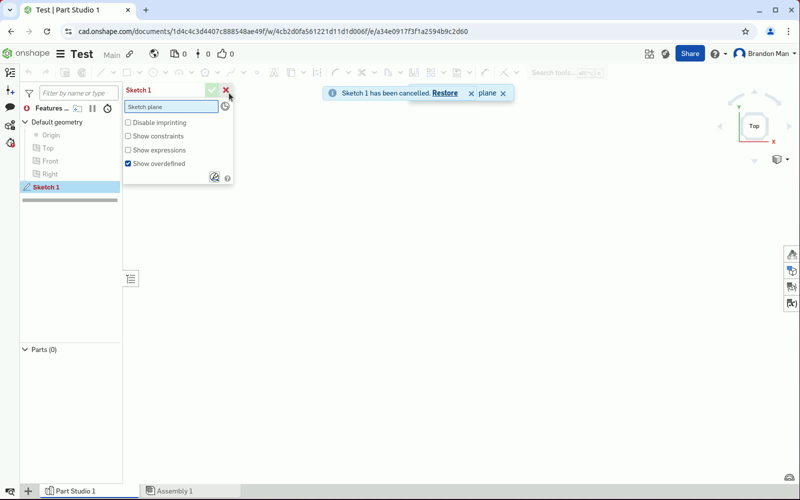
mouse_move(73, 150)
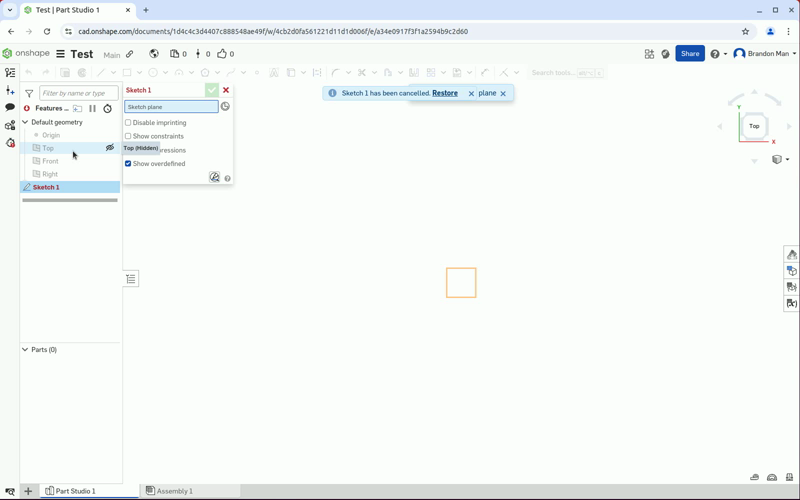
click(73, 150)
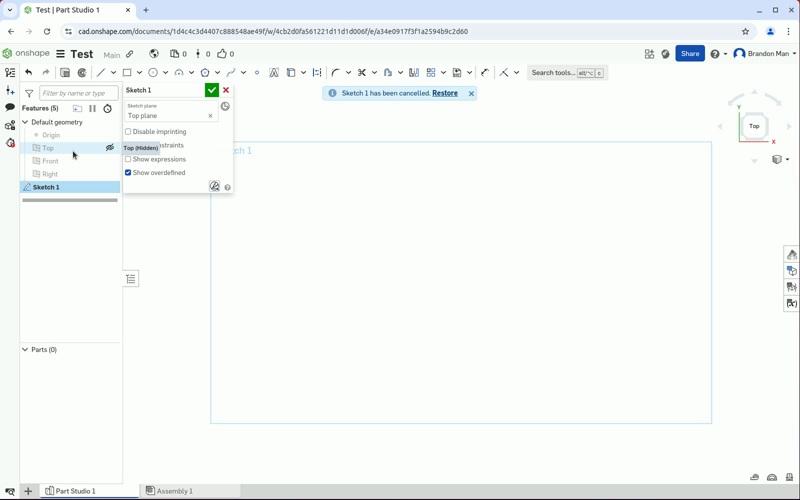
mouse_move(73, 352)
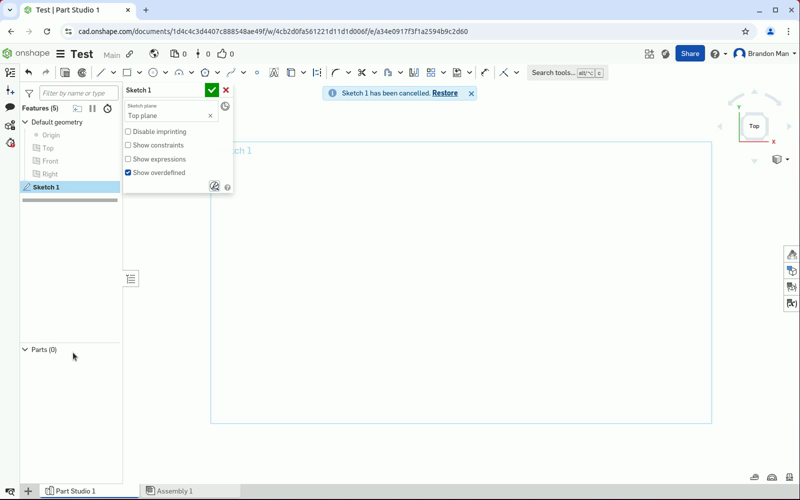
key(y)
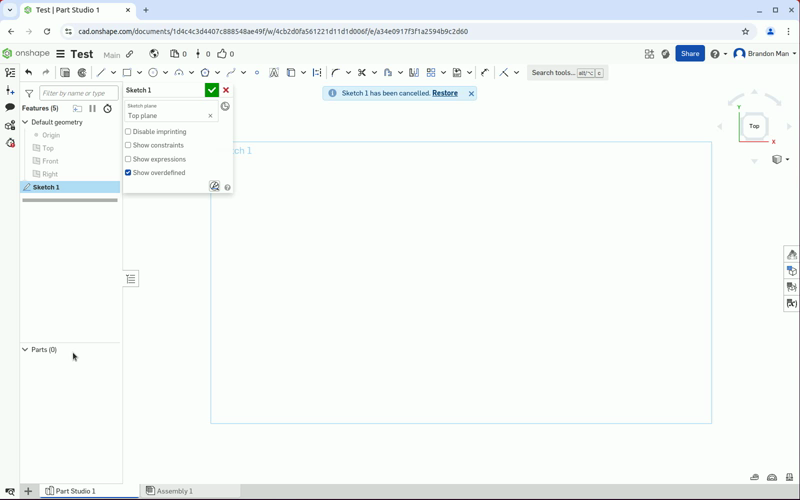
key(l)
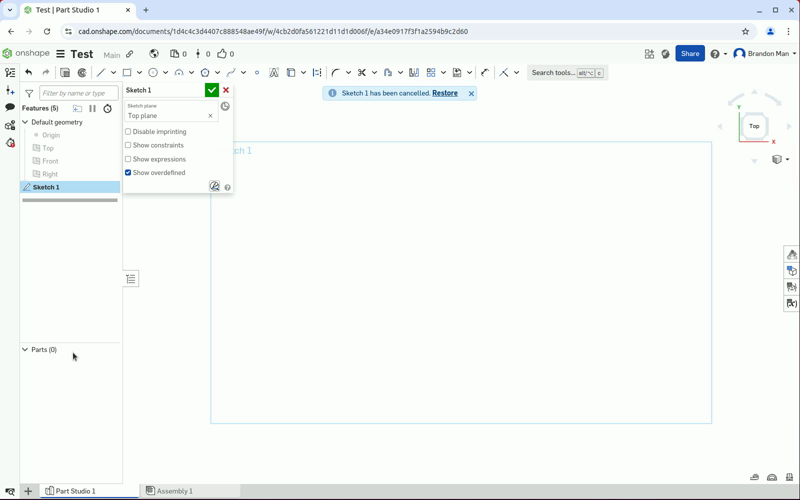
key_down(shift)
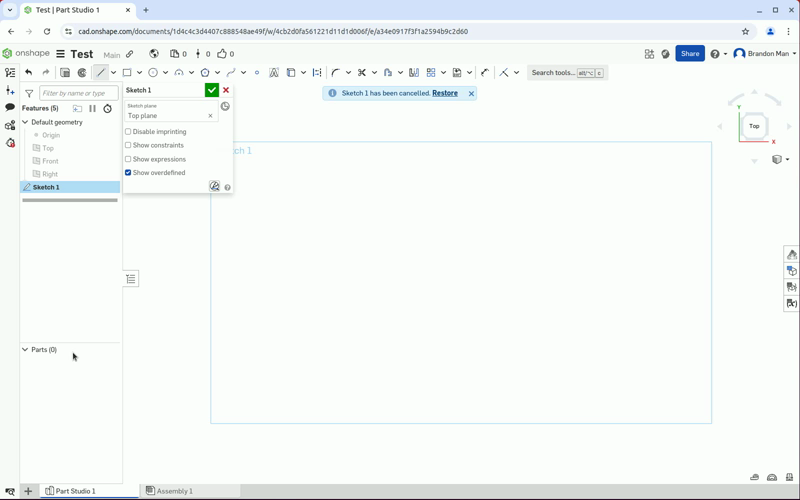
mouse_move(348, 314)
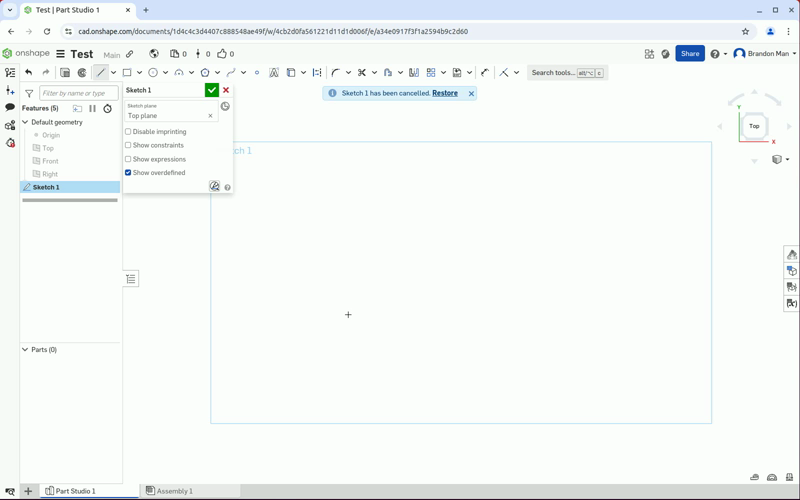
click(348, 314)
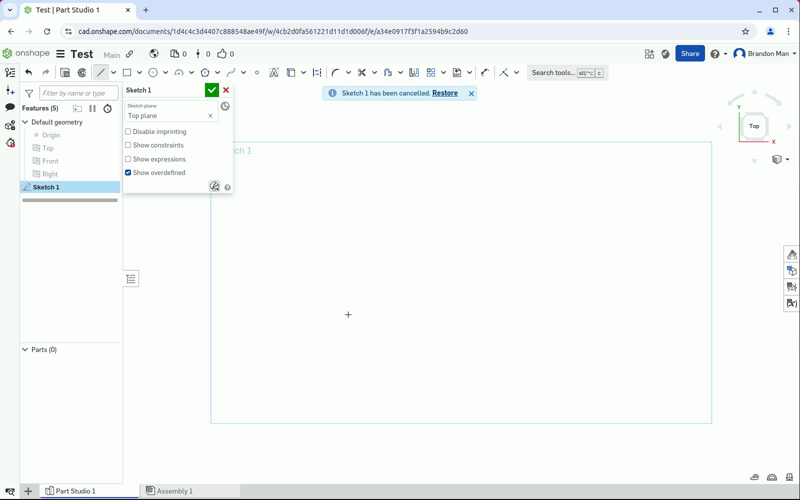
key_up(shift)
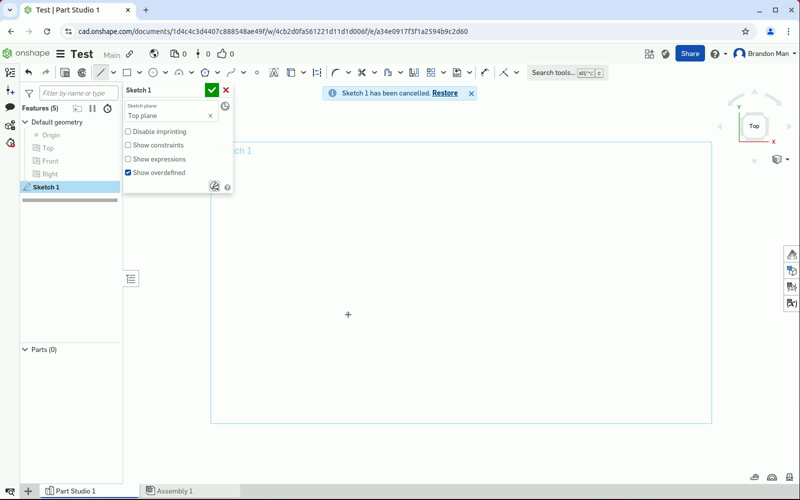
key_down(shift)
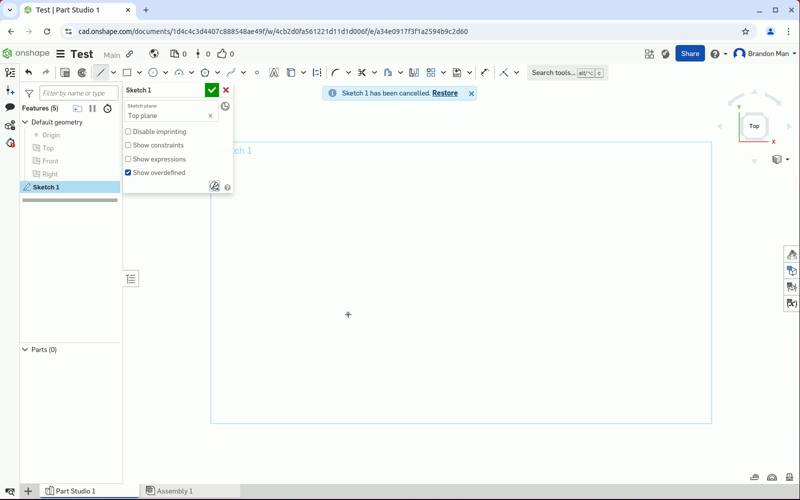
mouse_move(572, 314)
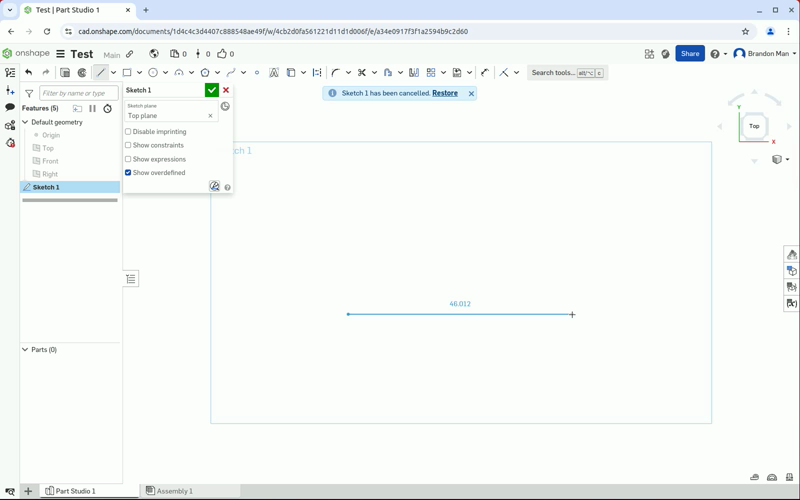
click(572, 314)
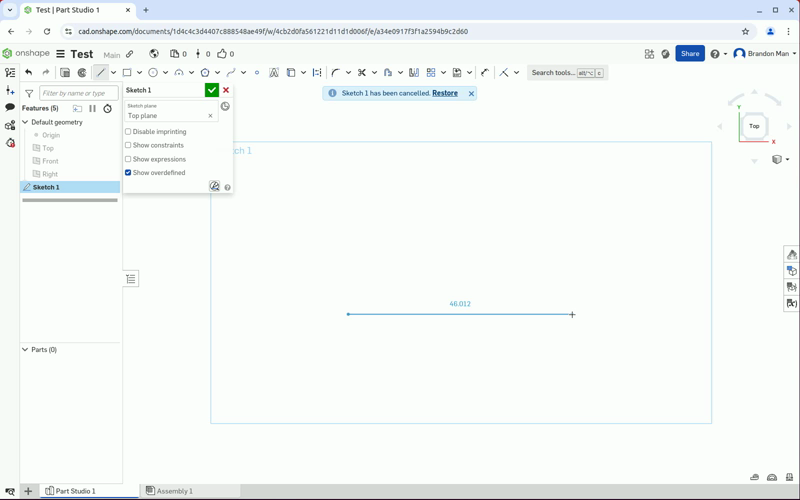
key_up(shift)
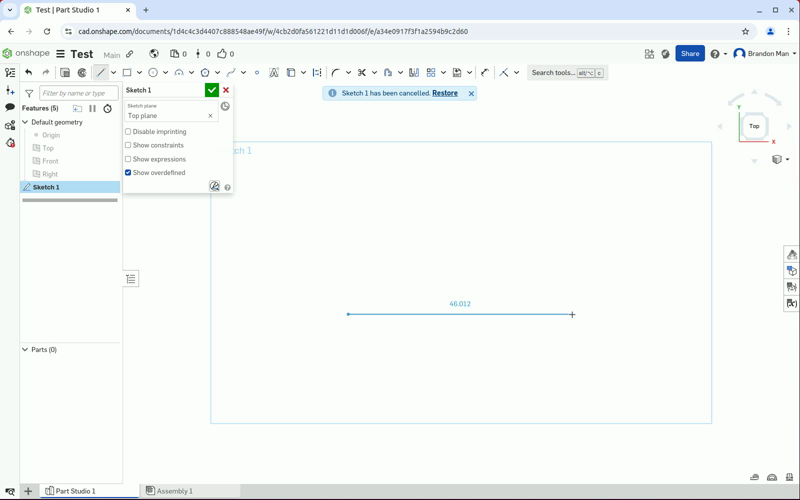
key_down(shift)
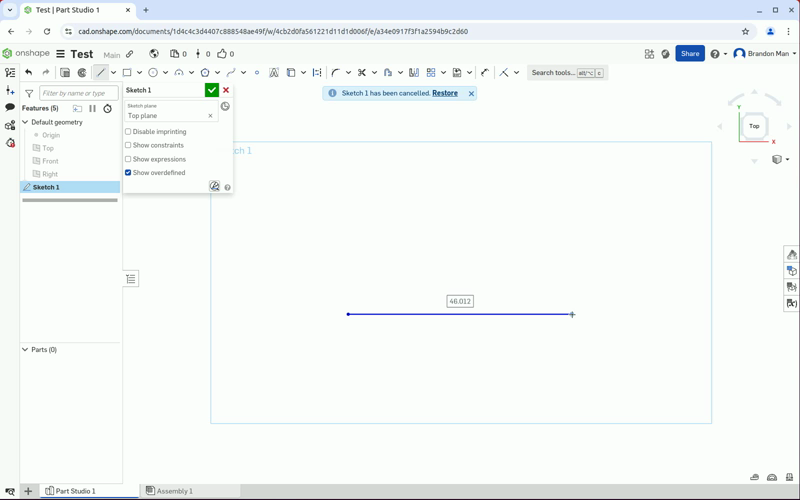
mouse_move(572, 250)
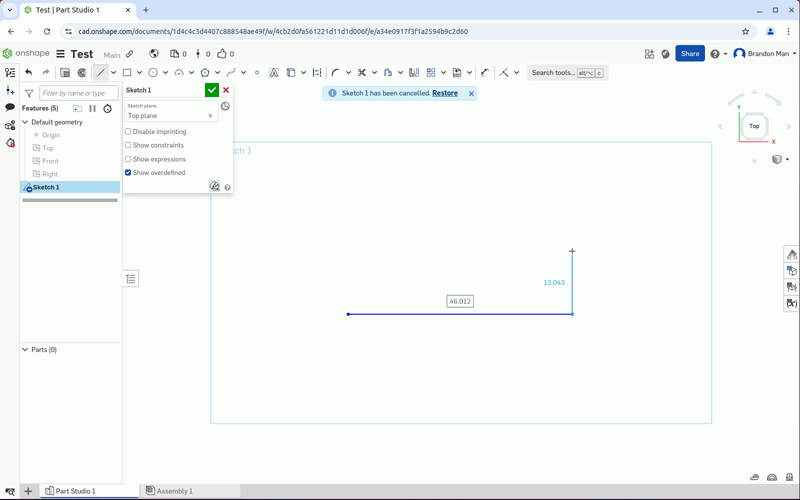
click(572, 250)
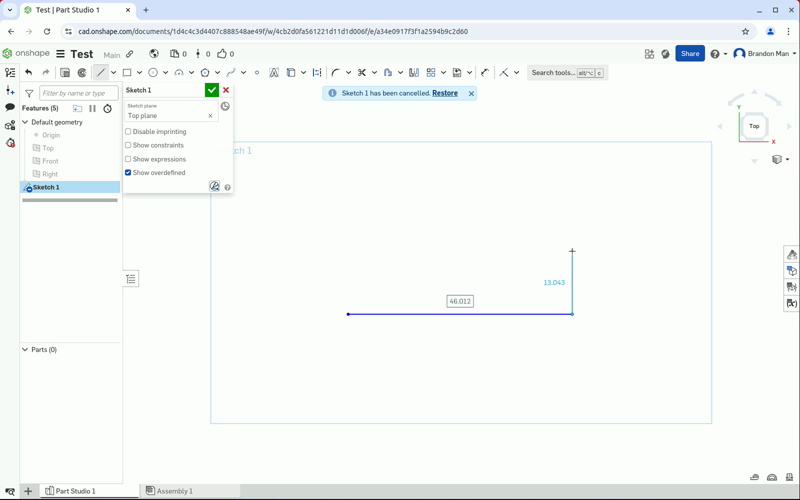
key_up(shift)
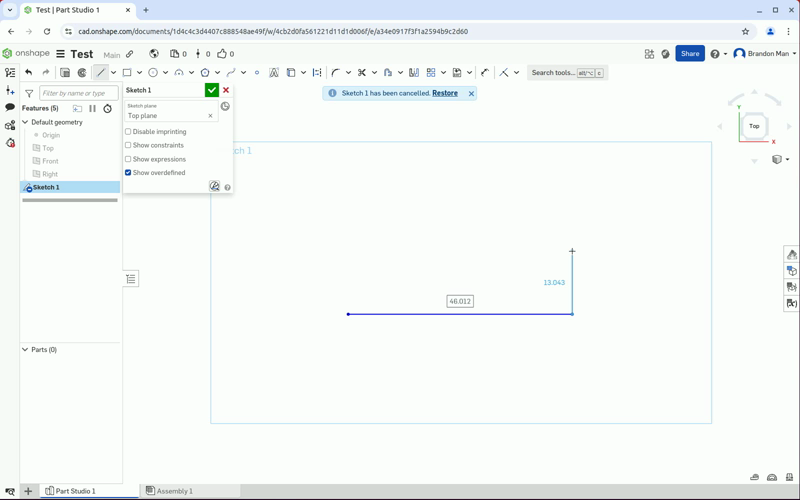
key_down(shift)
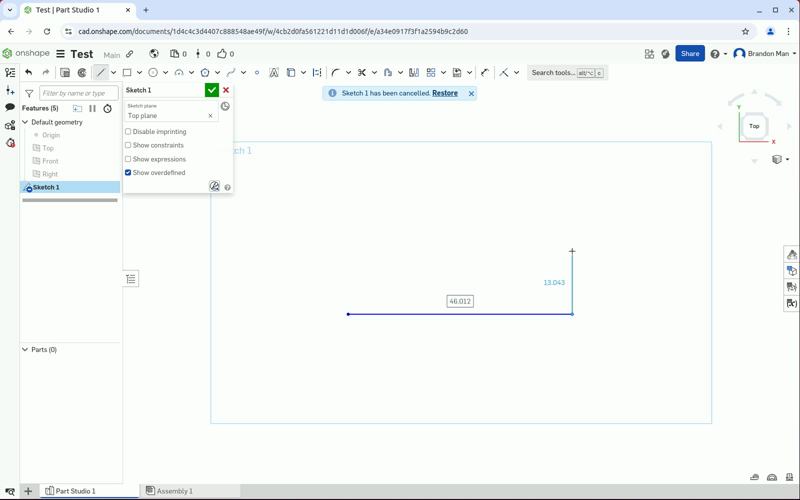
mouse_move(348, 250)
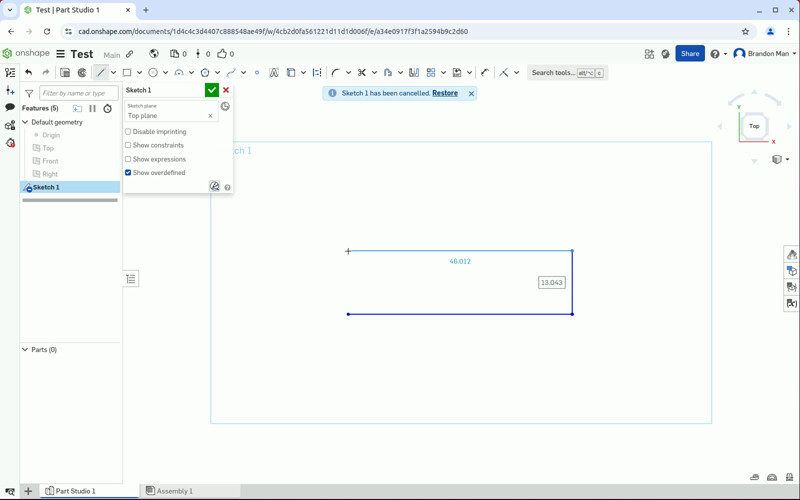
click(348, 250)
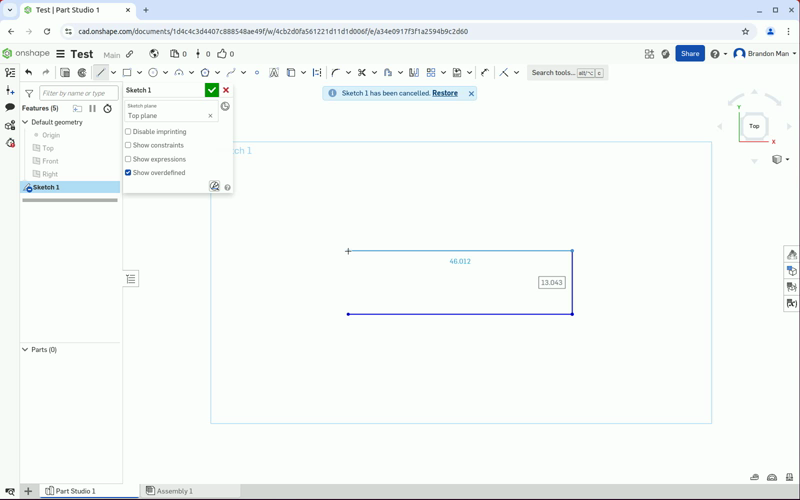
key_up(shift)
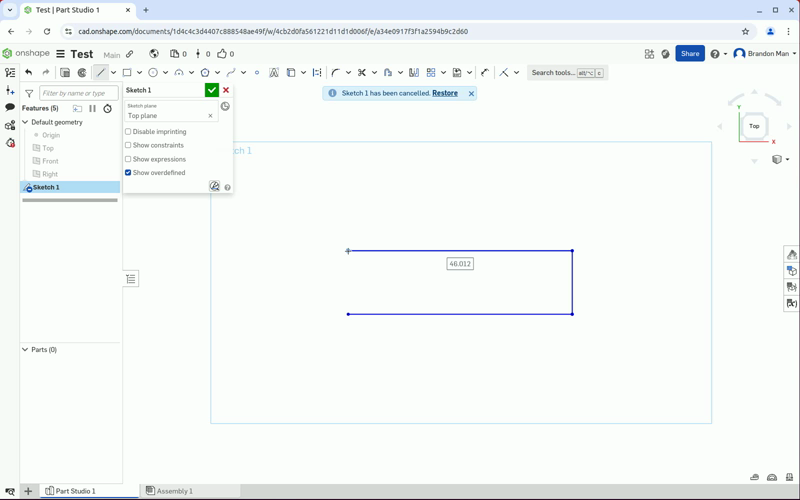
key_down(shift)
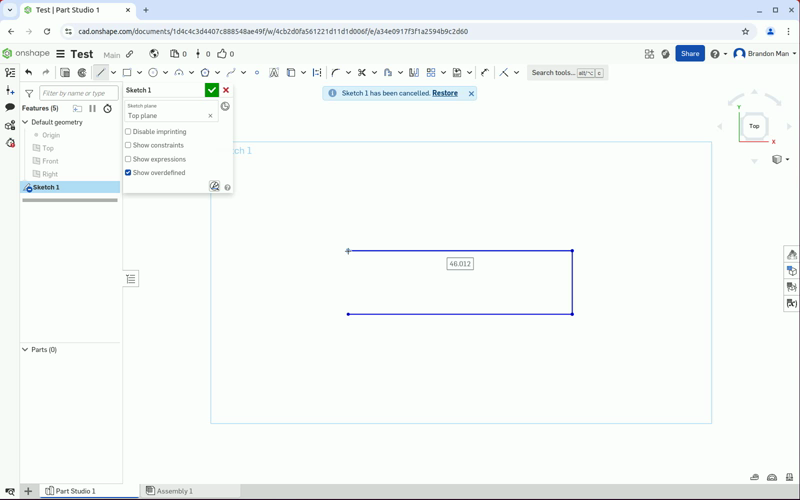
mouse_move(348, 314)
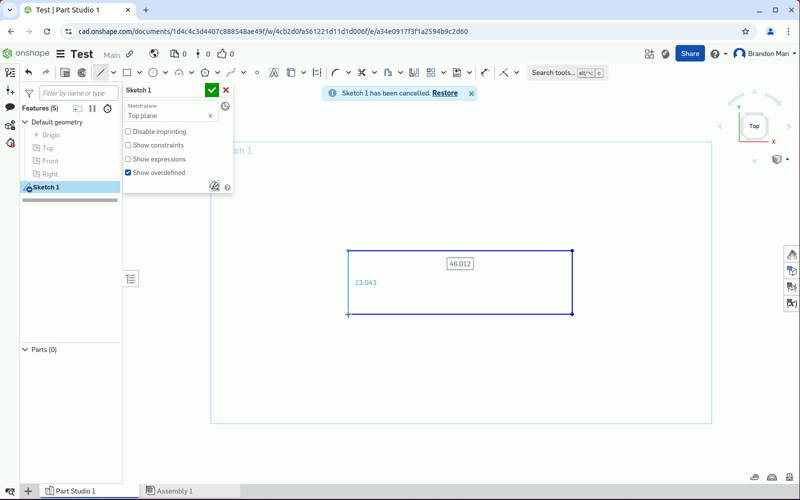
key_up(shift)
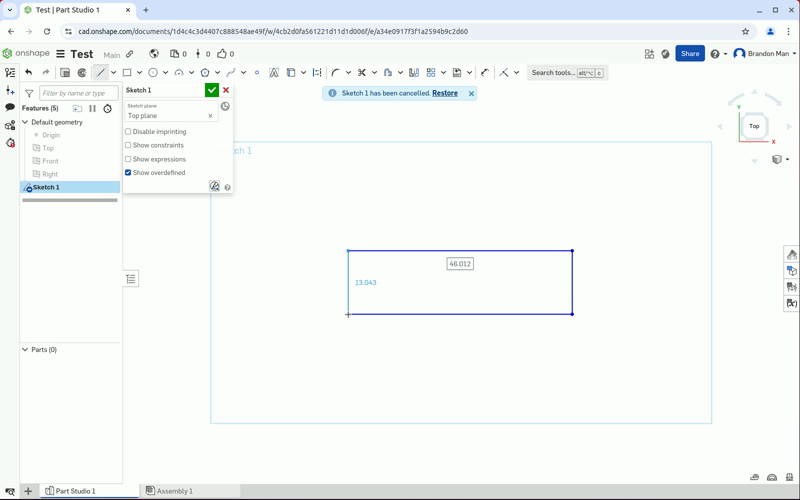
click(348, 314)
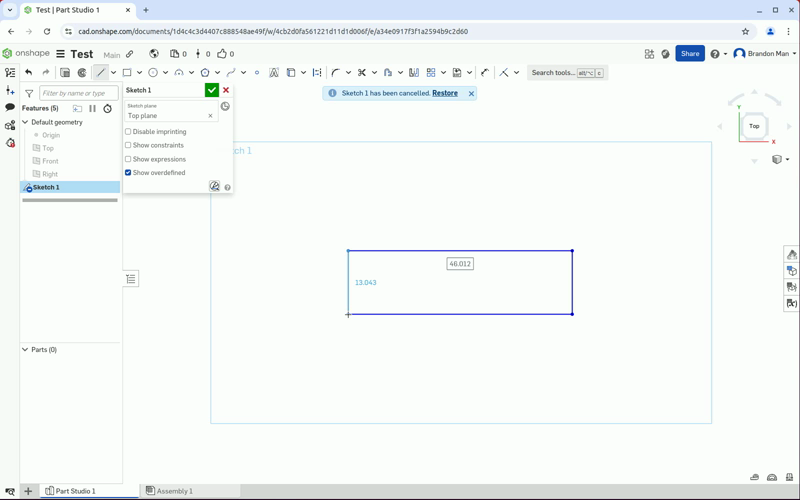
key(esc)
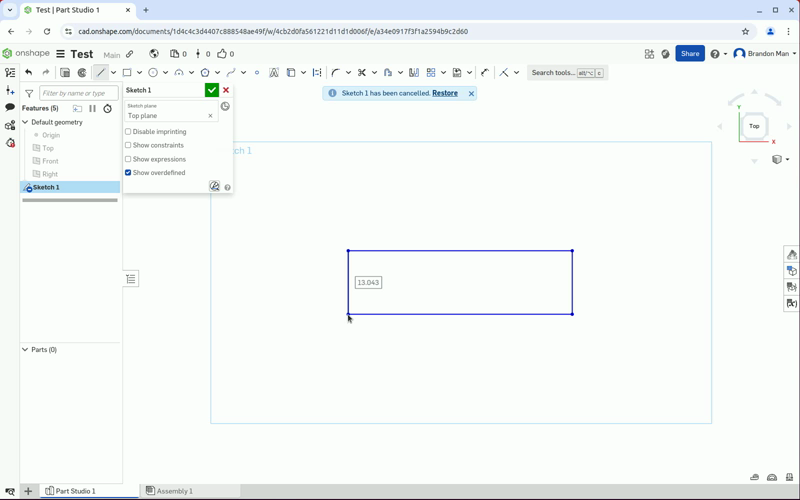
mouse_move(414, 268)
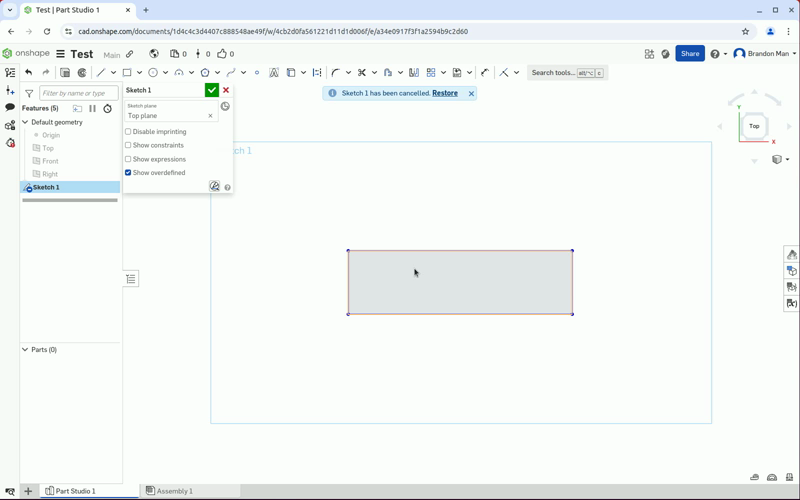
click(414, 268)
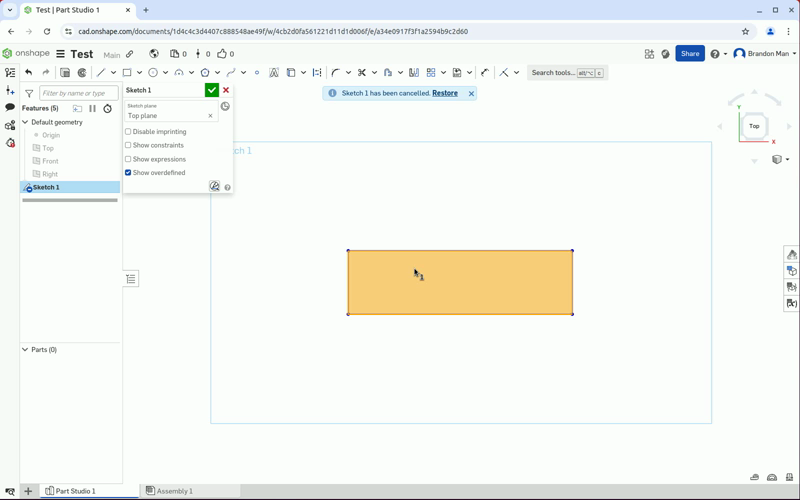
mouse_move(73, 352)
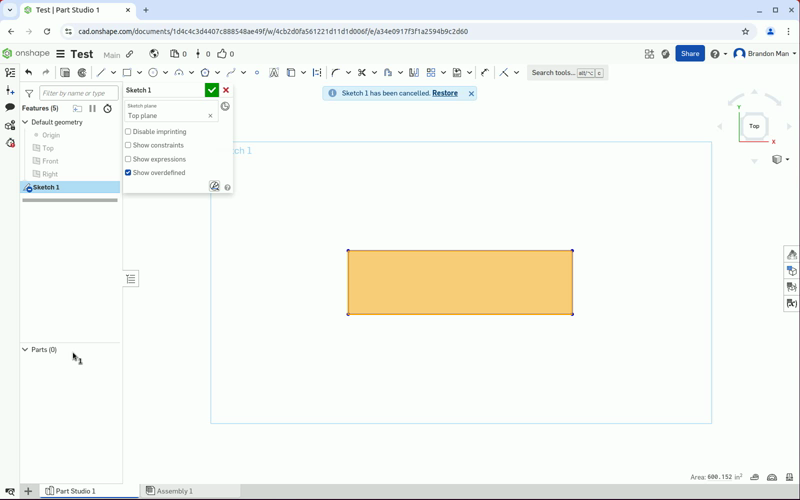
key(shift+y)
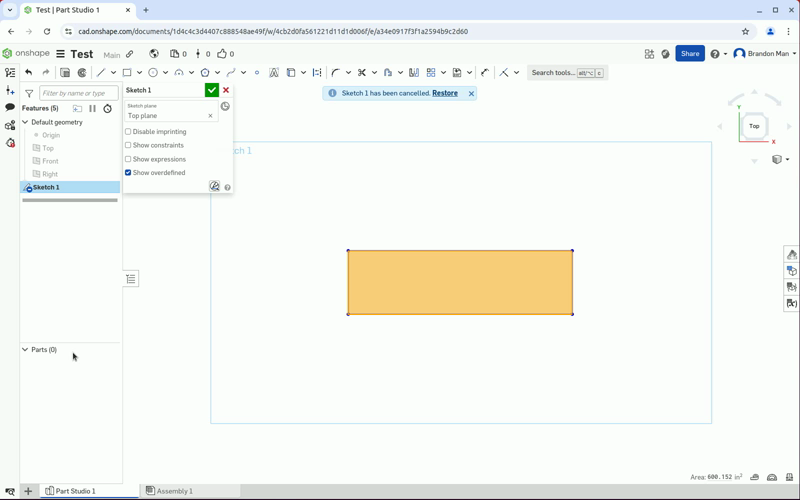
key(shift+e)
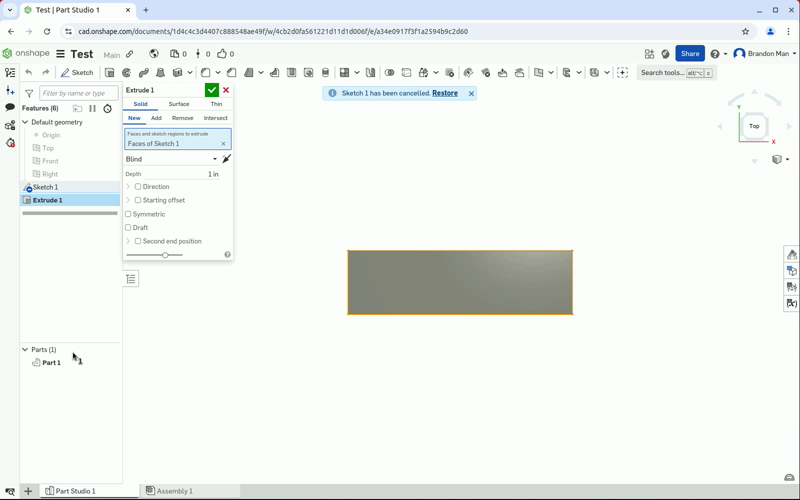
mouse_move(143, 106)
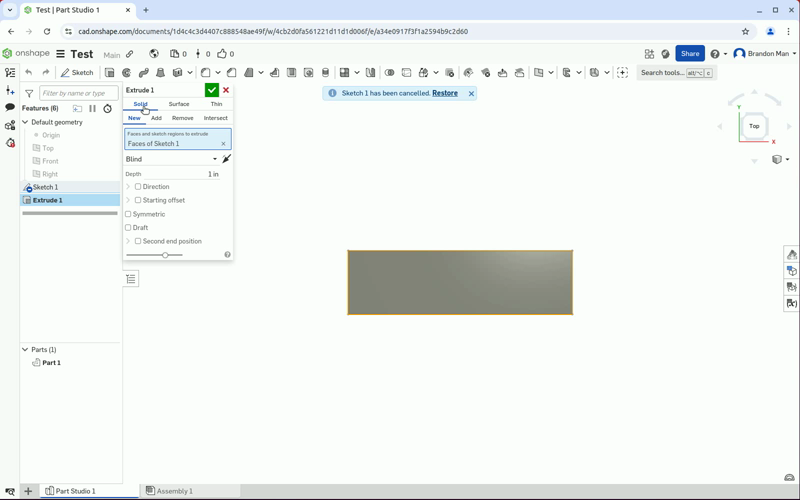
click(143, 106)
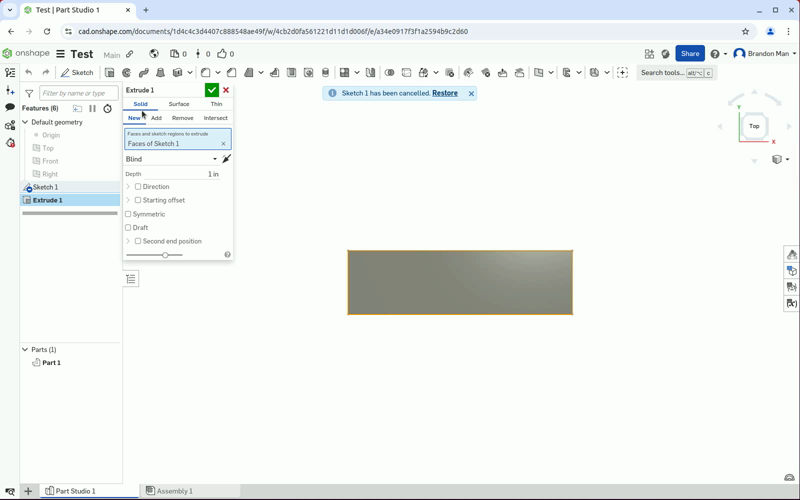
mouse_move(137, 120)
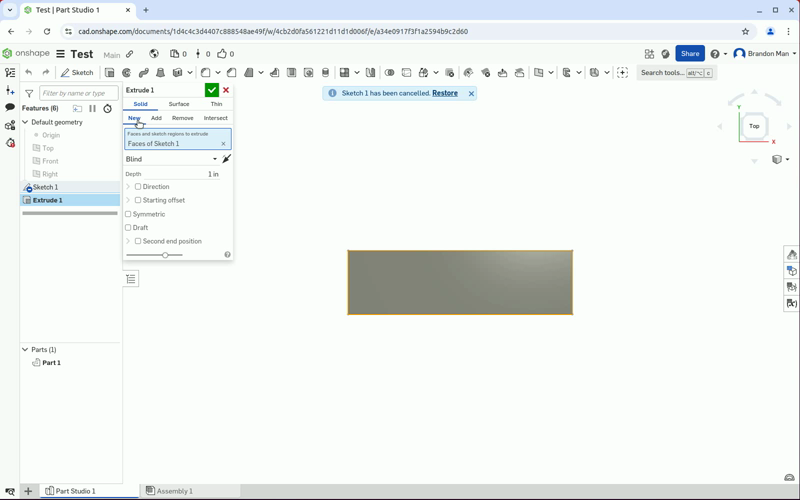
click(137, 120)
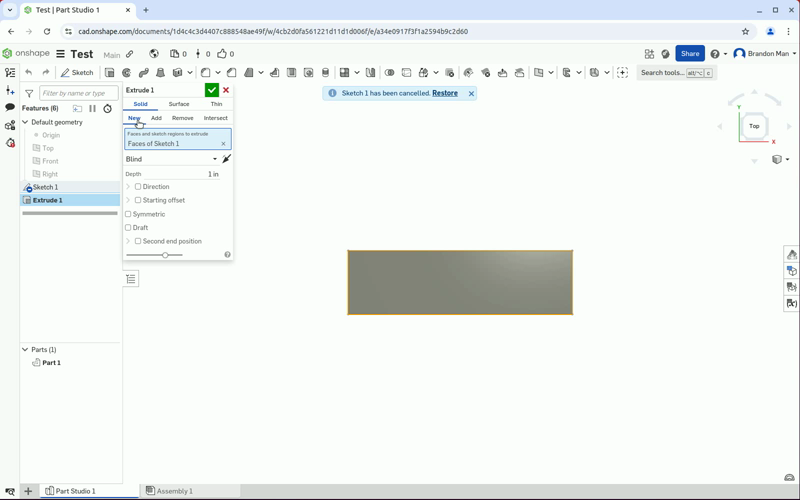
key(tab, 4)
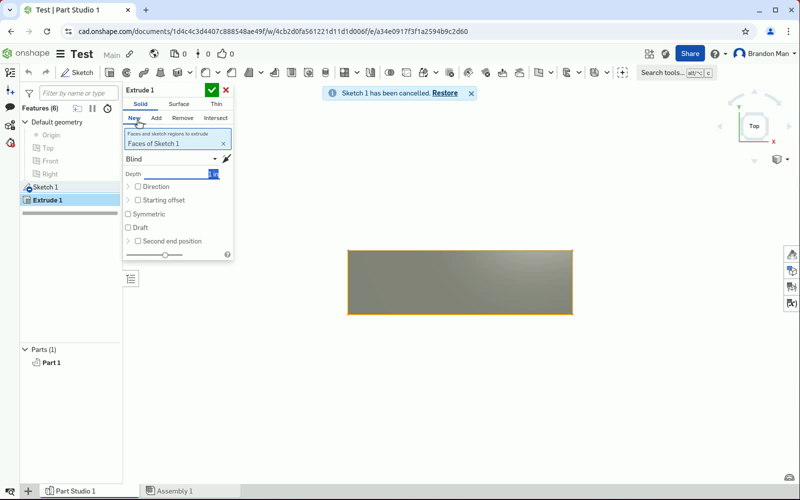
text(0.962)
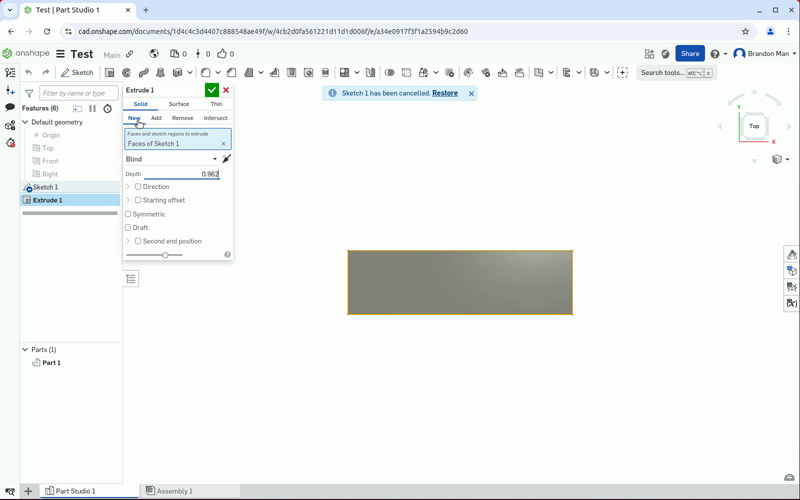
key(tab, 3)
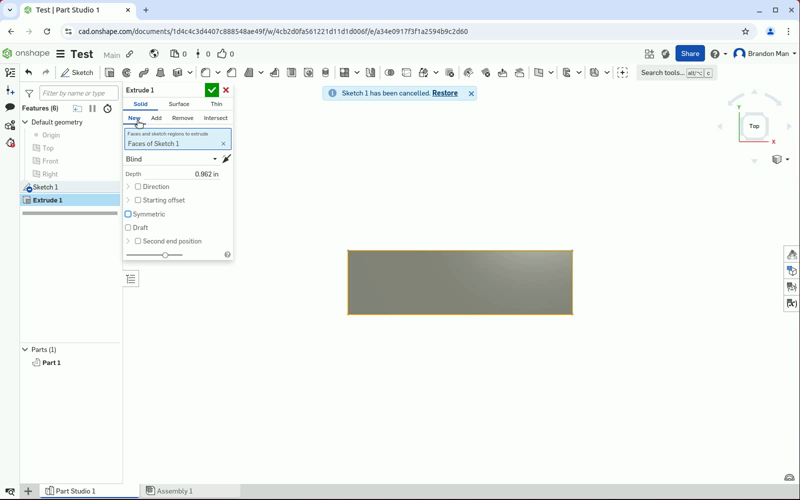
key(space)
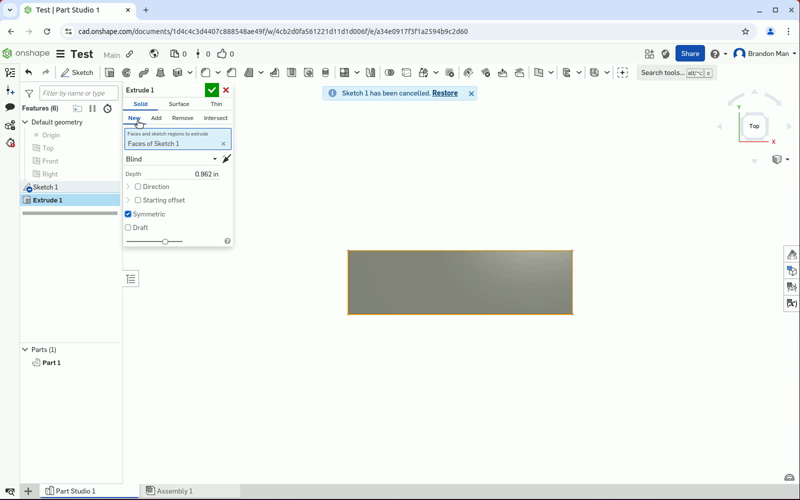
key(enter)
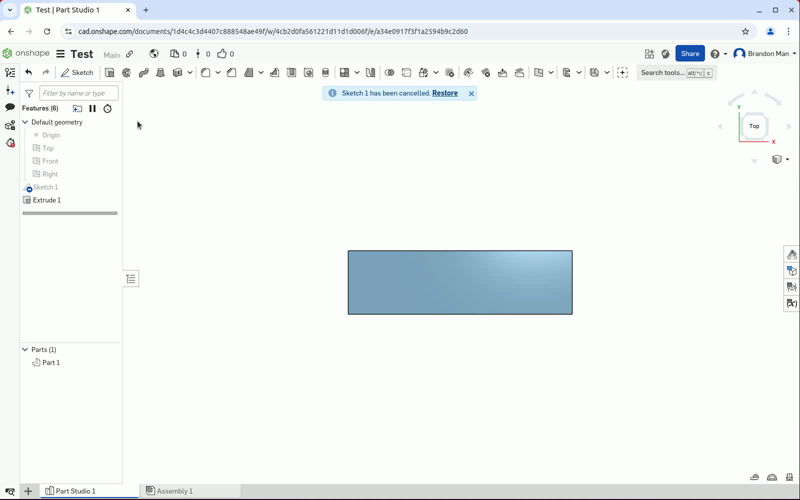
key(shift+h)
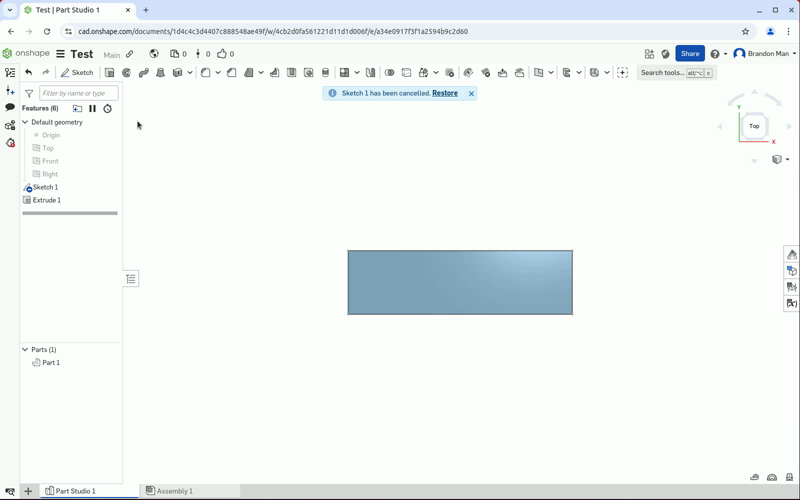
key(shift+h)
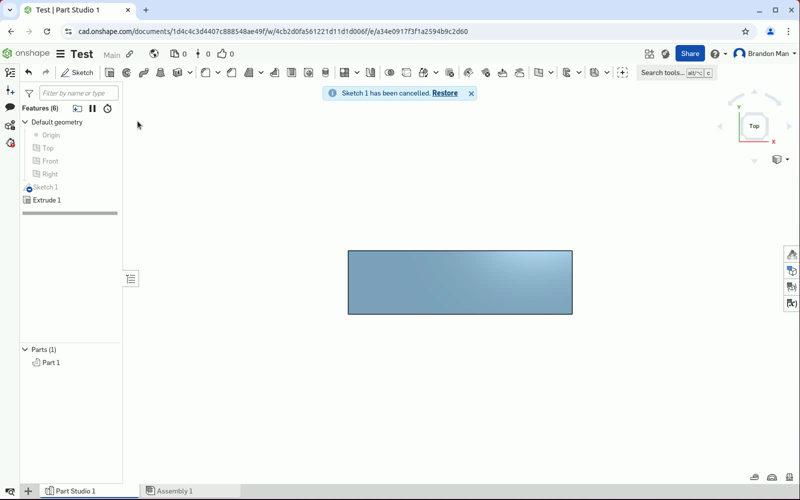
mouse_move(73, 189)
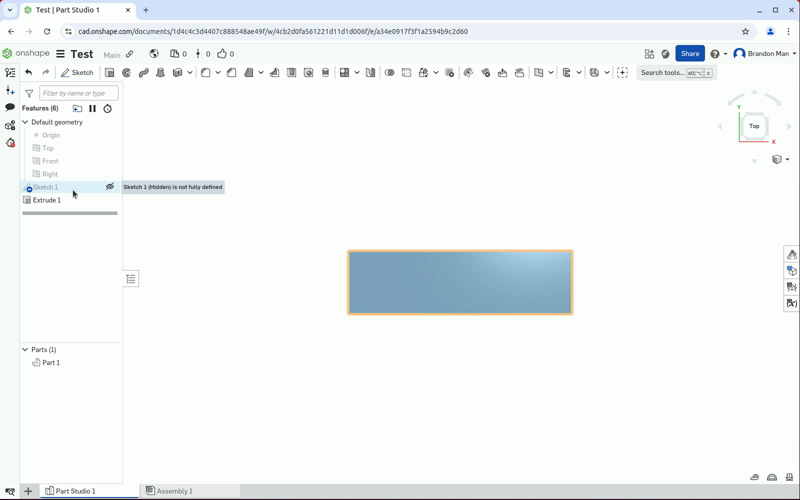
click(73, 189)
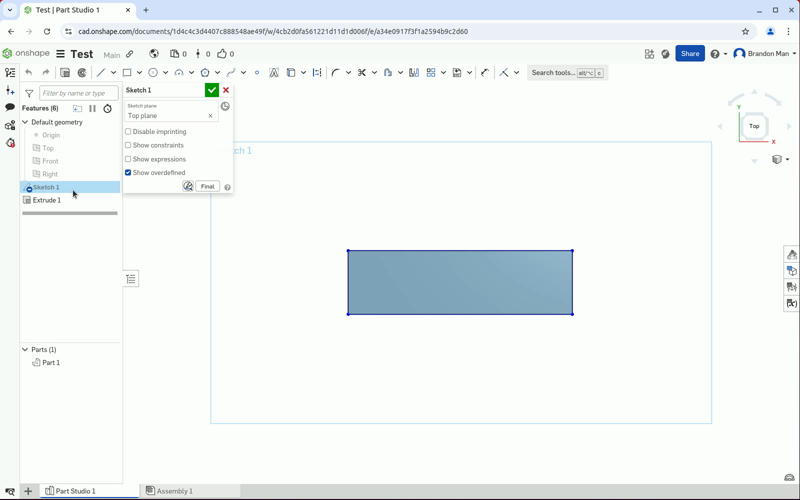
mouse_move(229, 92)
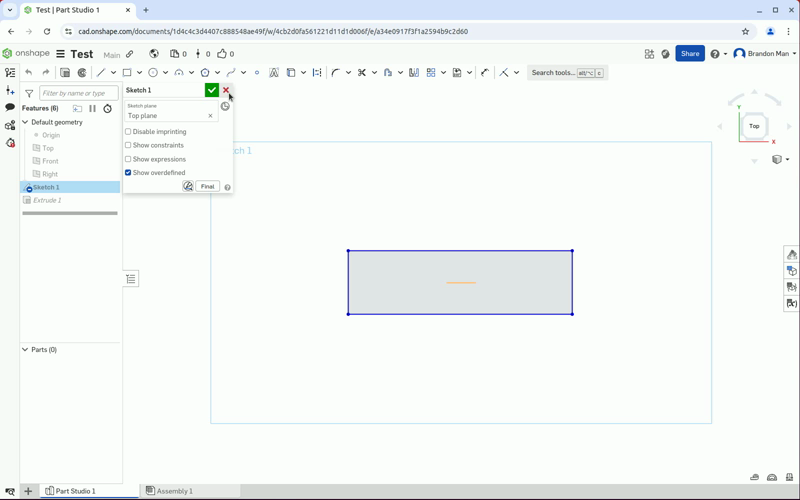
click(229, 92)
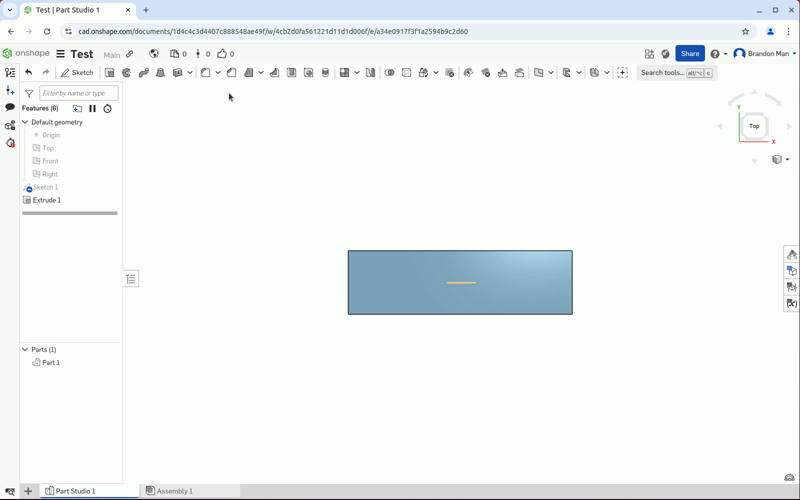
mouse_move(73, 352)
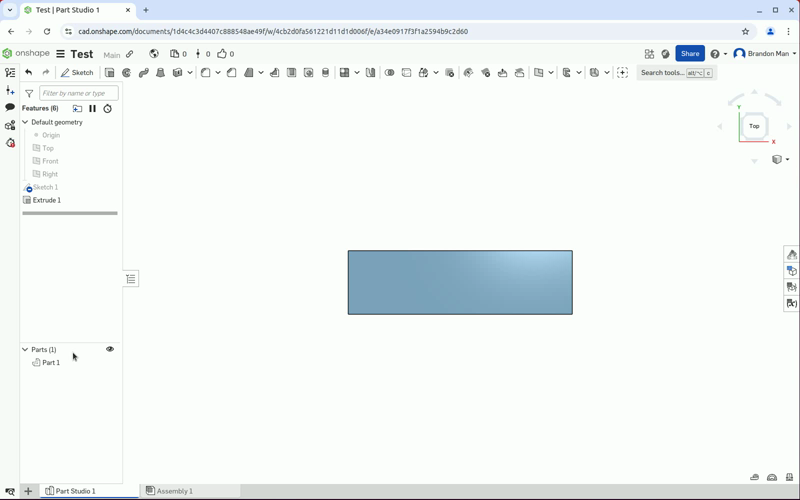
key(y)
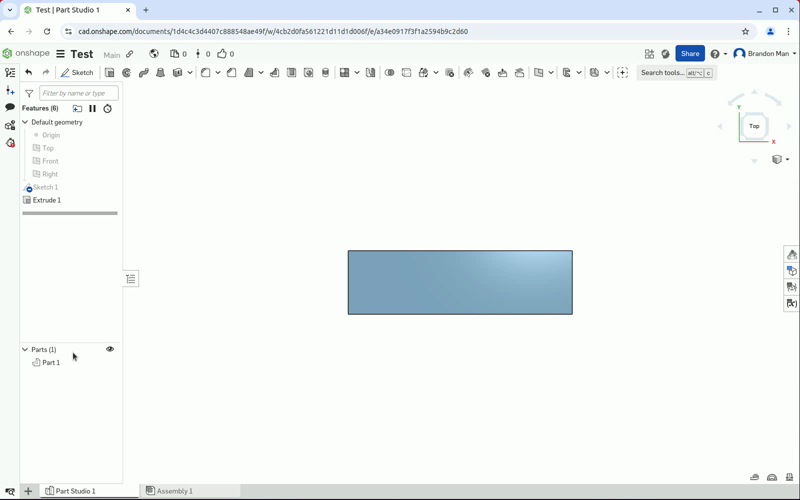
key(shift+p)
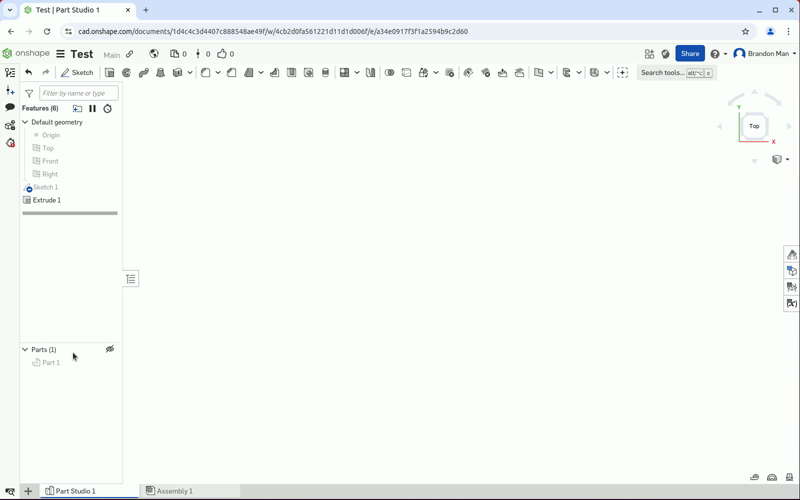
key(space)
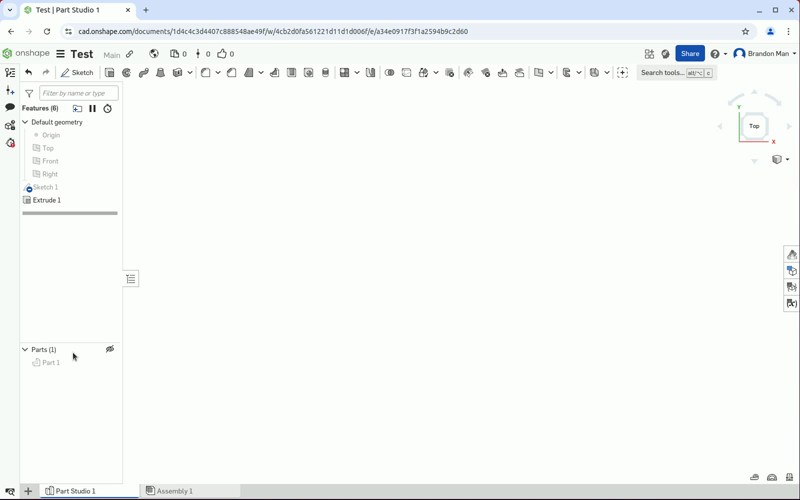
key_down(shift)
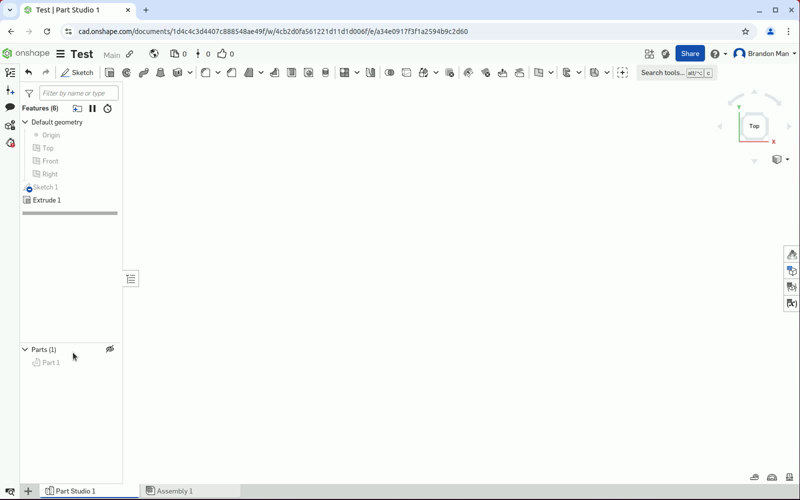
key(up)
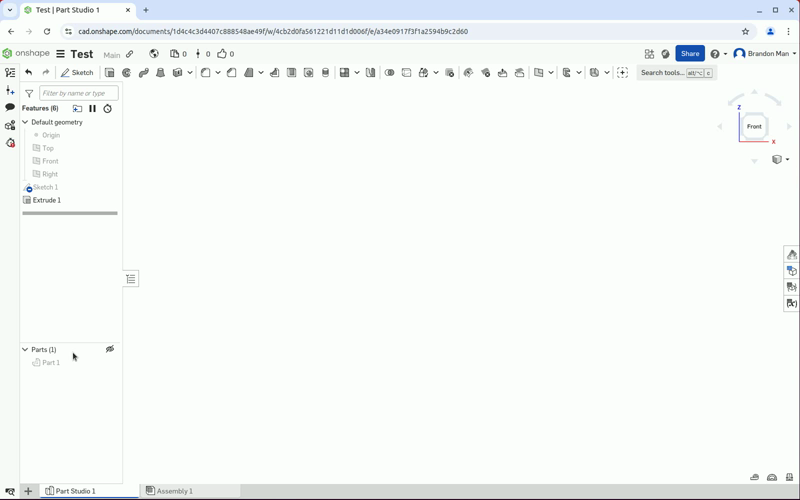
key_up(shift)
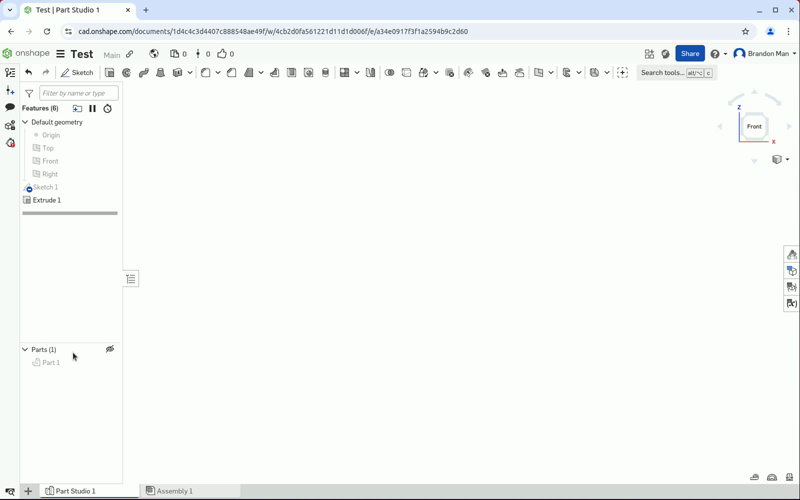
key(space)
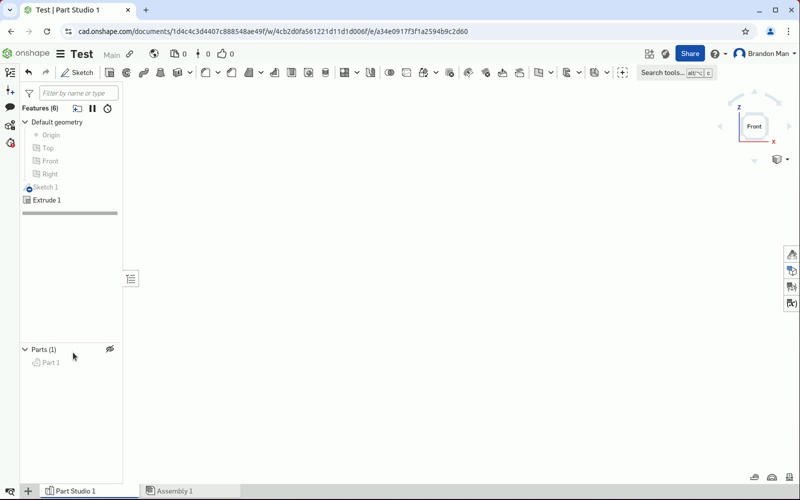
key_down(shift)
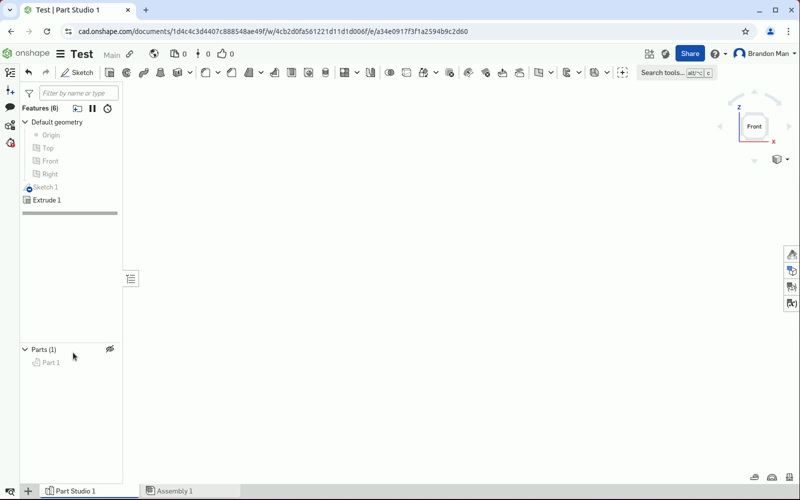
key(left)
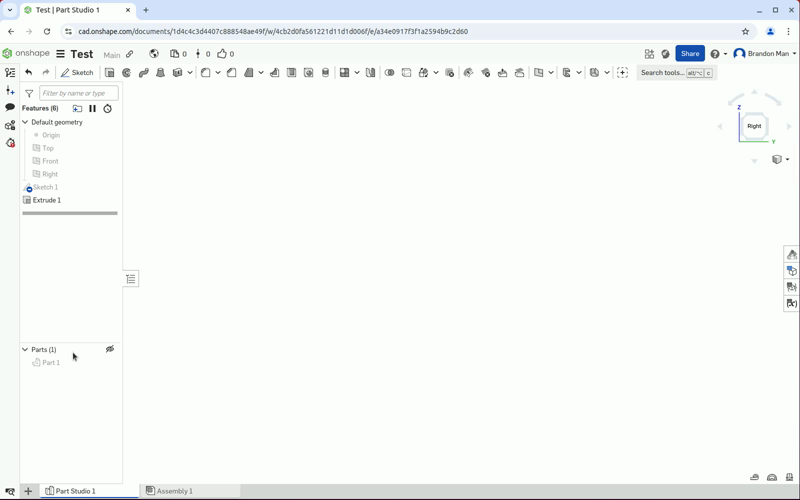
key_up(shift)
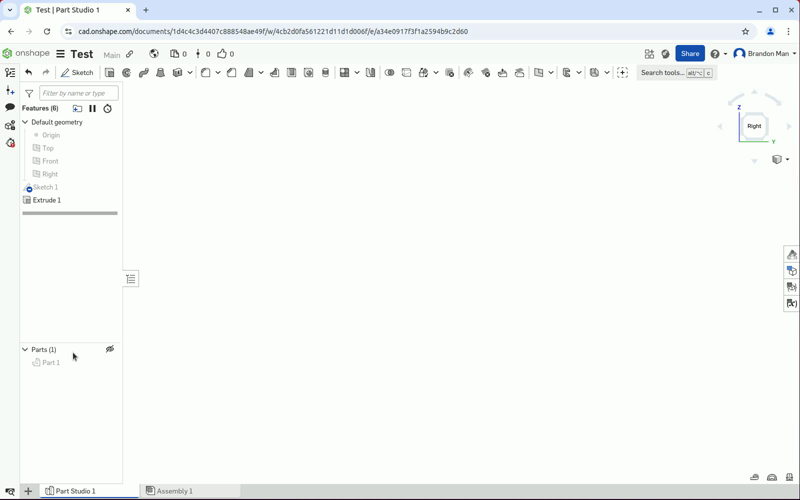
mouse_move(73, 352)
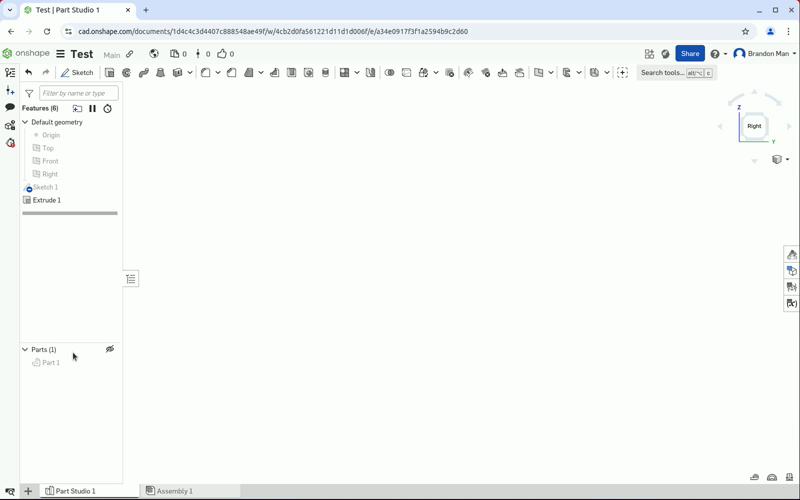
key(shift+y)
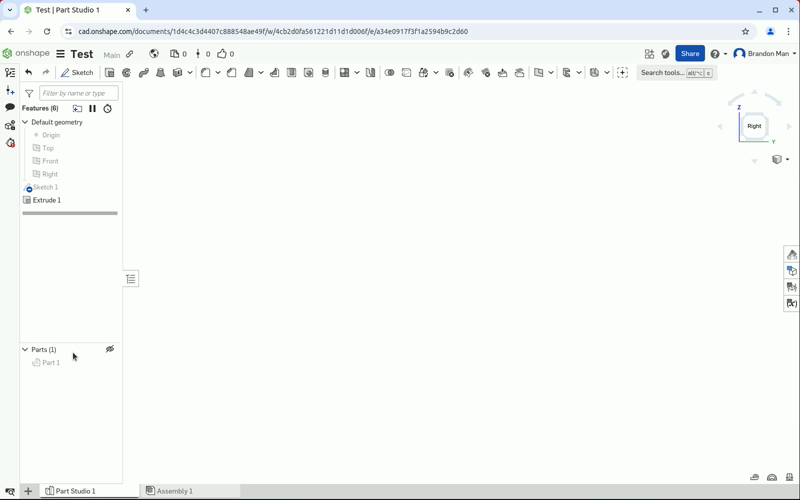
key(shift+s)
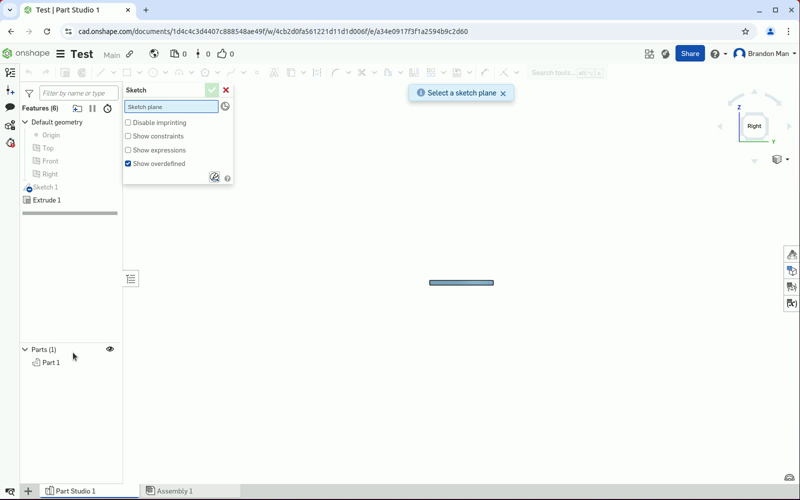
mouse_move(73, 176)
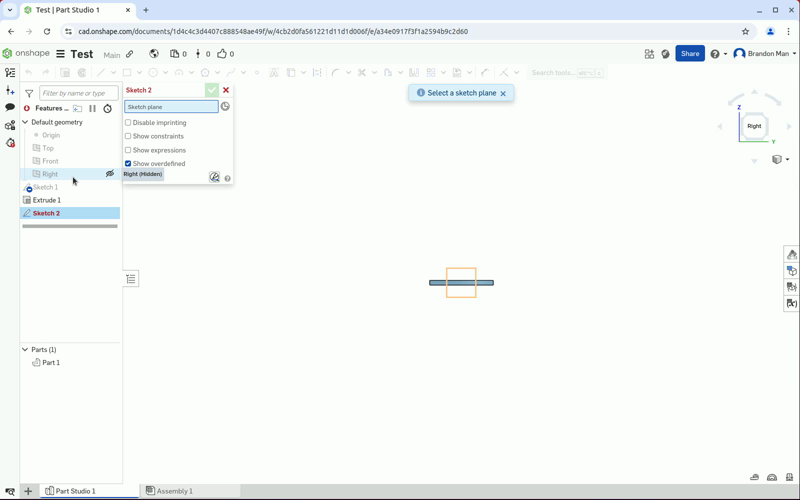
click(73, 176)
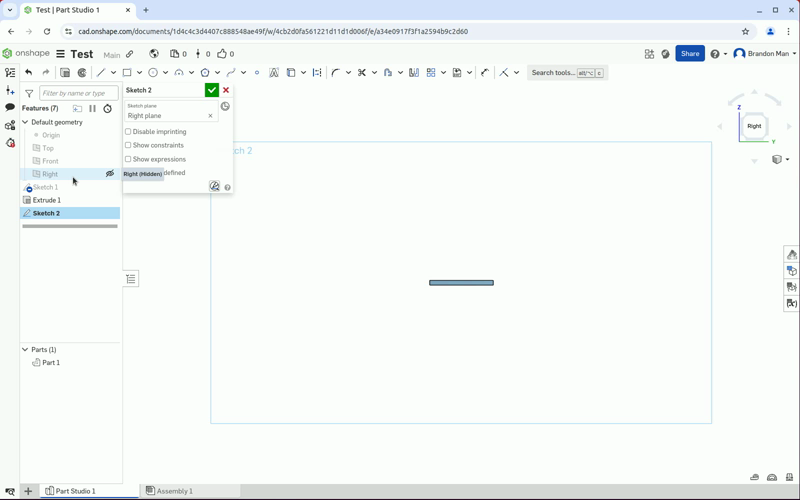
mouse_move(73, 352)
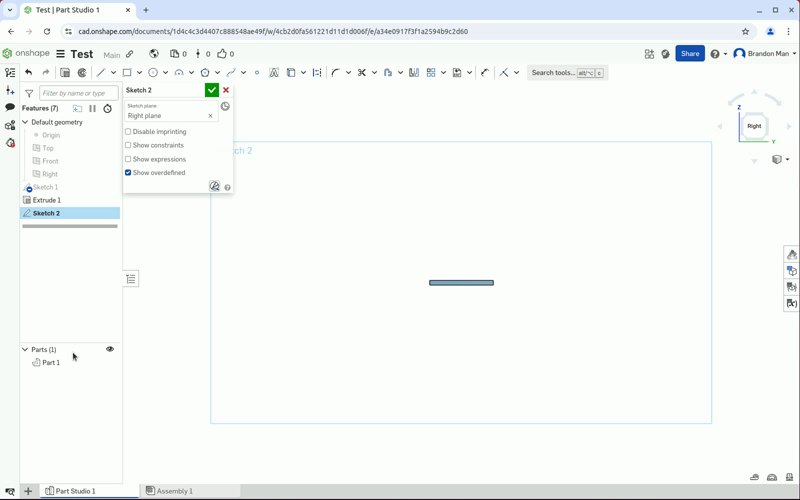
key(y)
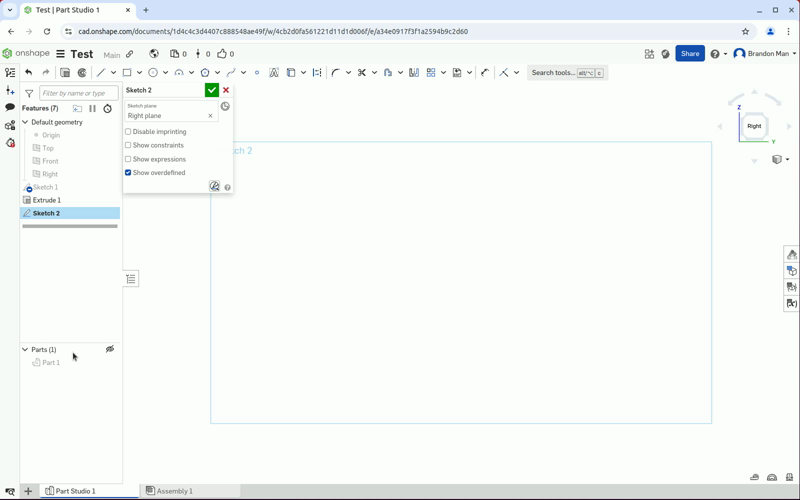
key(c)
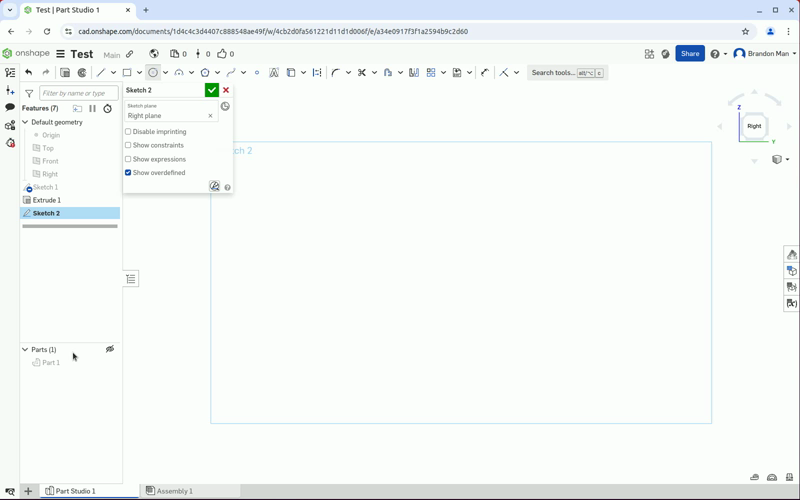
key_down(shift)
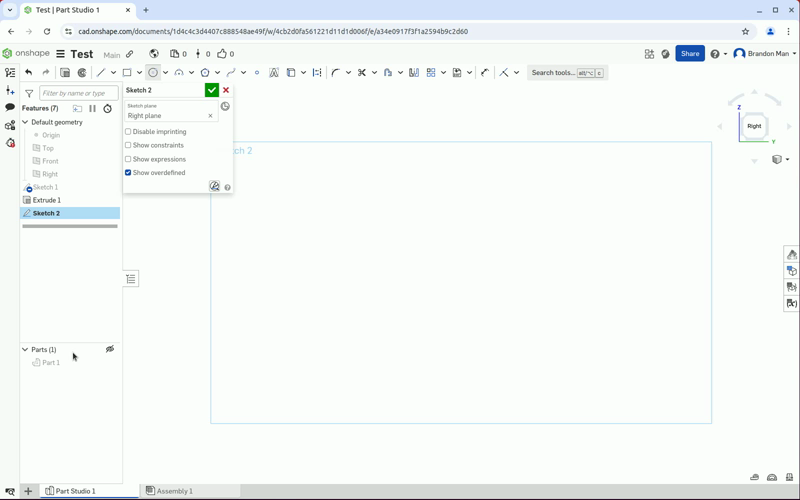
mouse_move(429, 282)
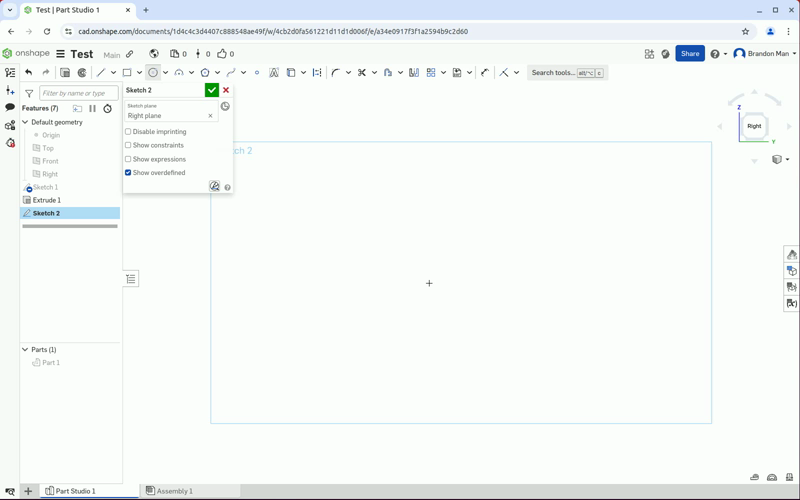
click(429, 282)
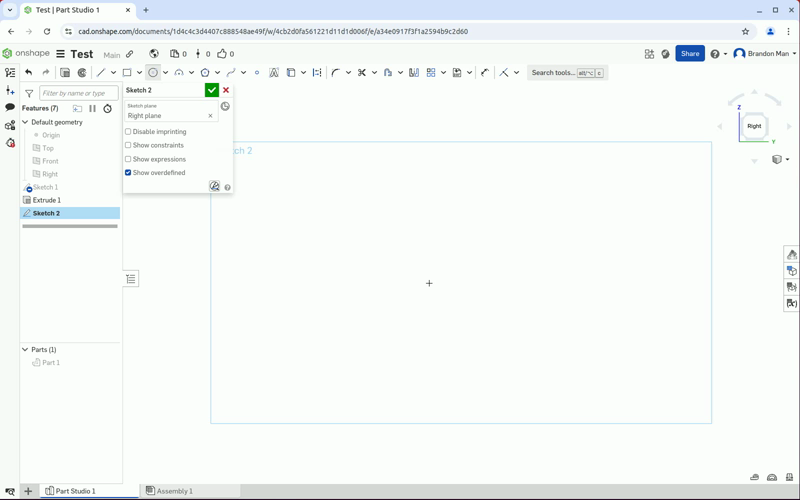
key_up(shift)
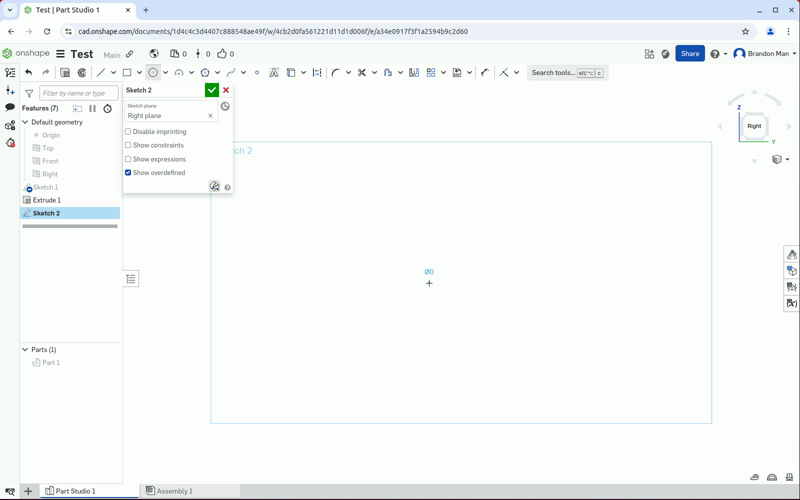
mouse_move(431, 282)
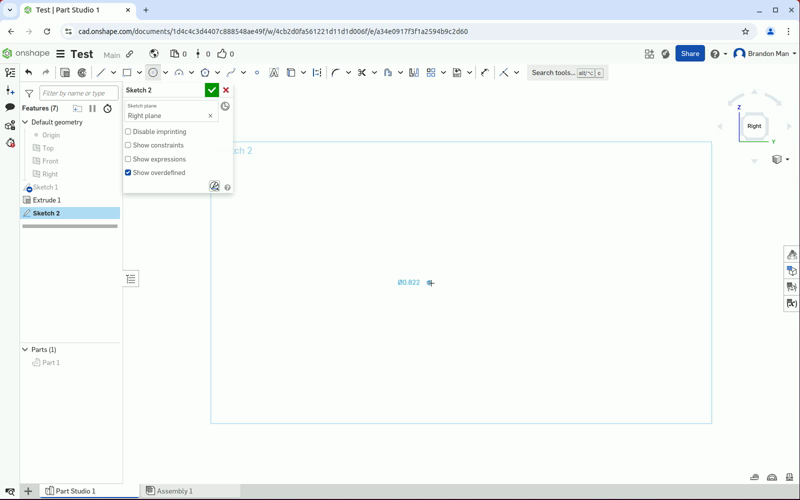
scroll(6)
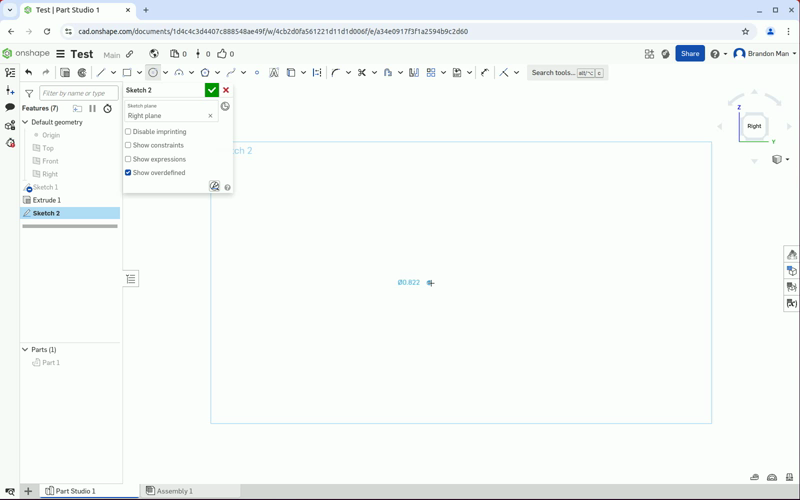
scroll(6)
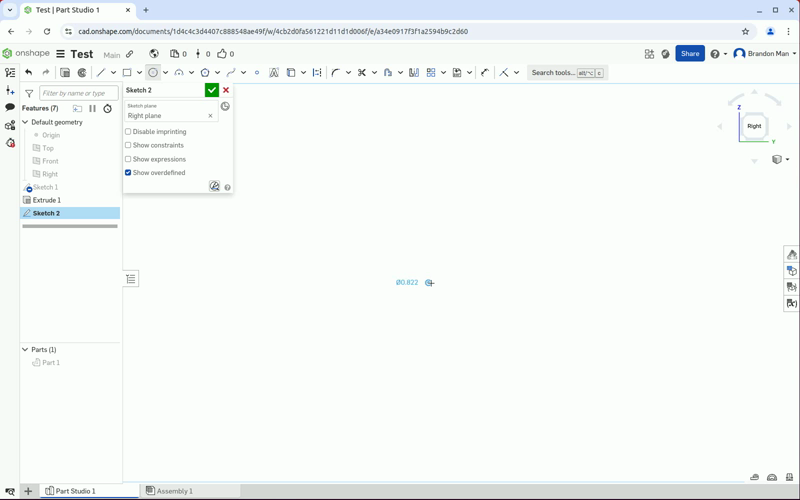
scroll(6)
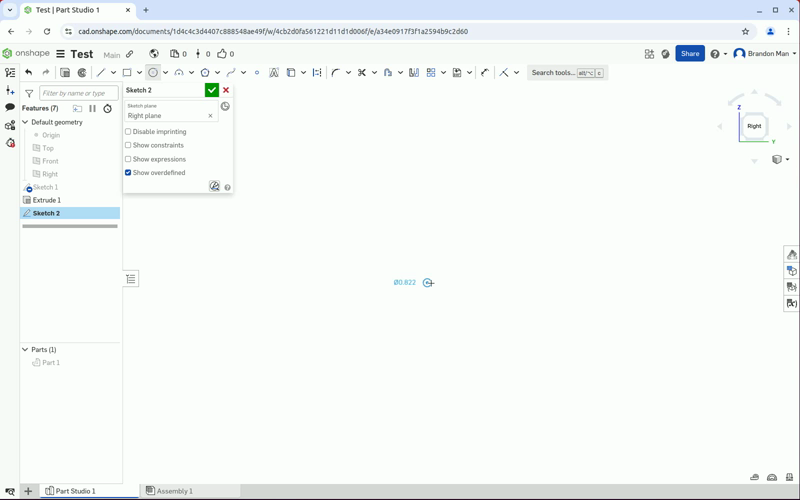
scroll(6)
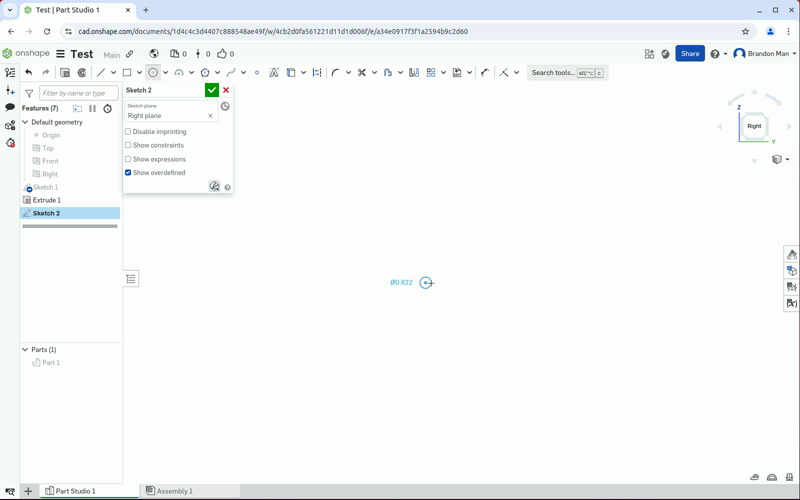
scroll(6)
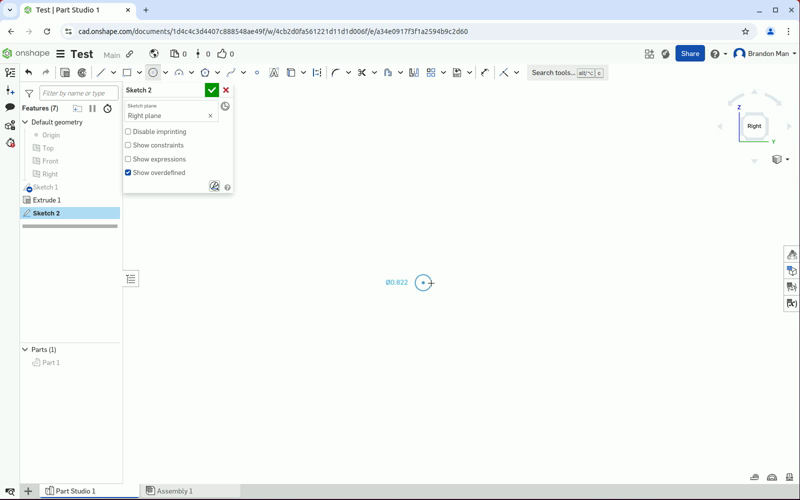
scroll(6)
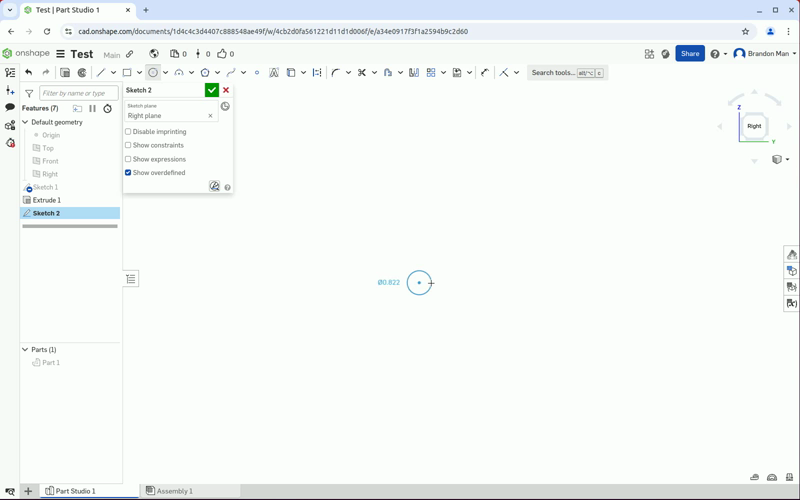
scroll(6)
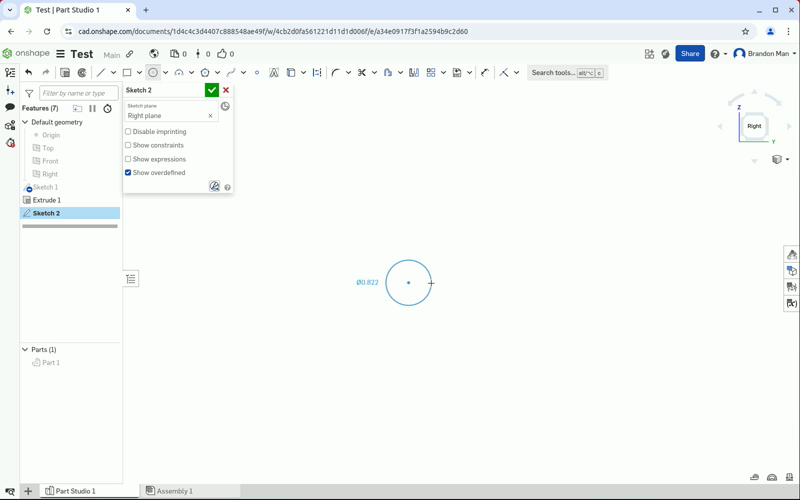
click(431, 282)
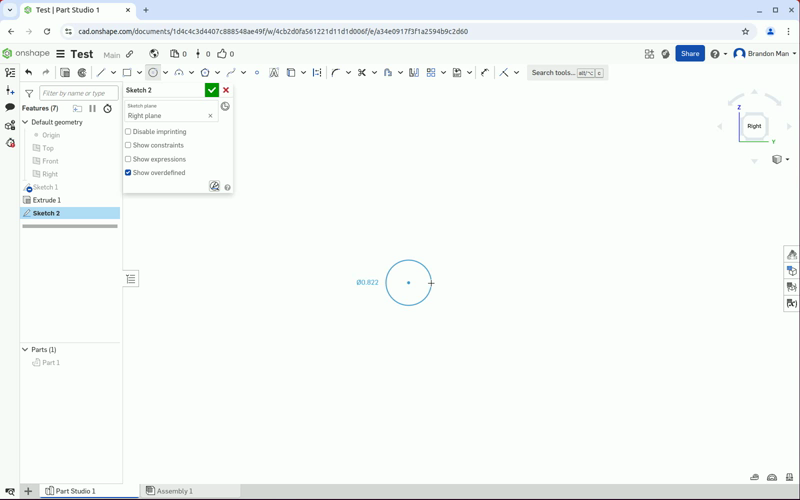
scroll(-6)
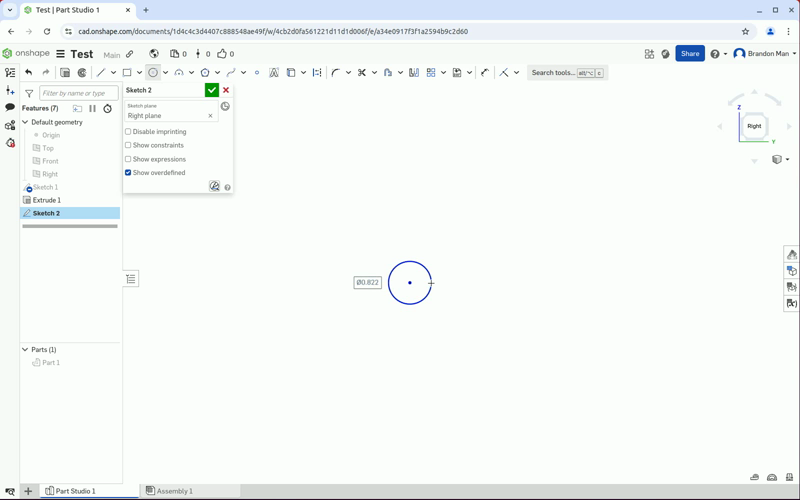
scroll(-6)
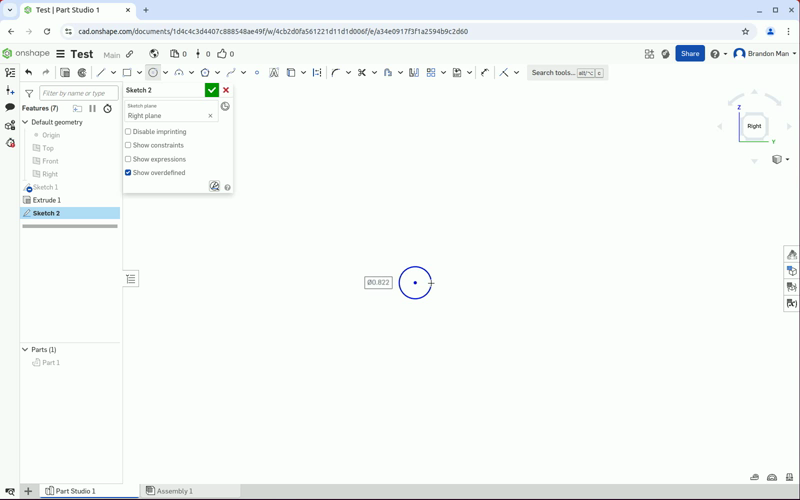
scroll(-6)
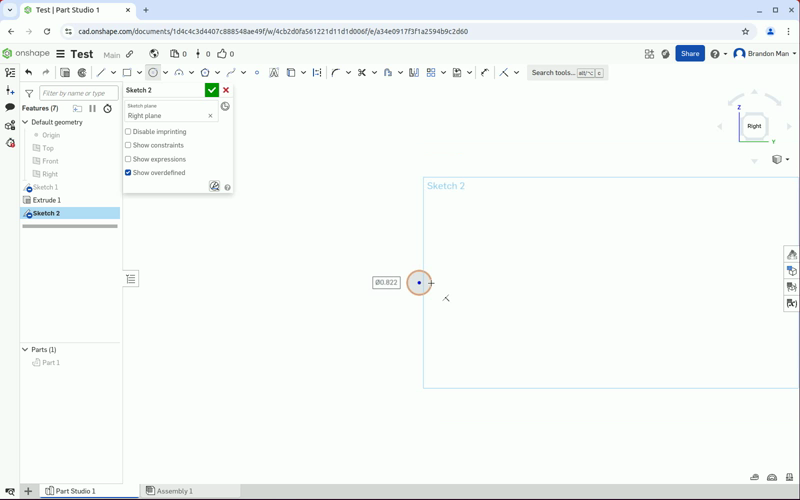
scroll(-6)
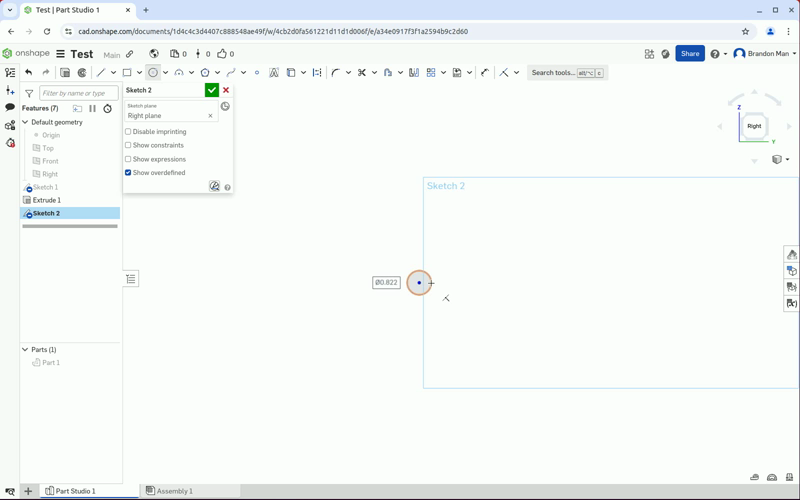
scroll(-6)
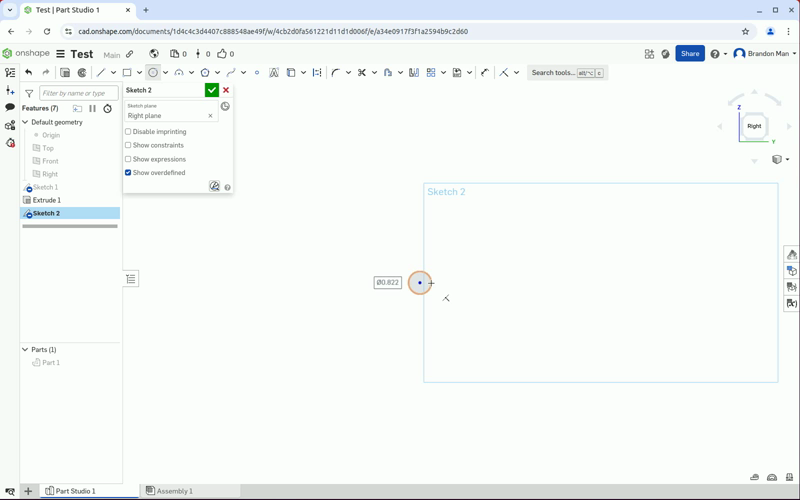
scroll(-6)
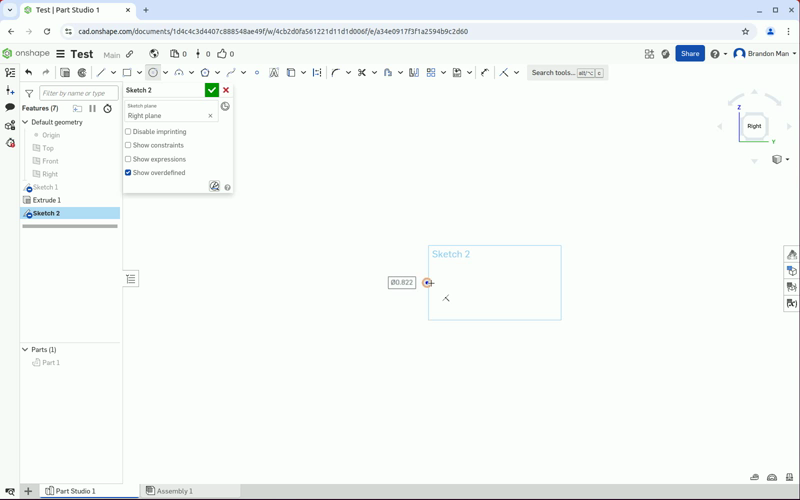
scroll(-6)
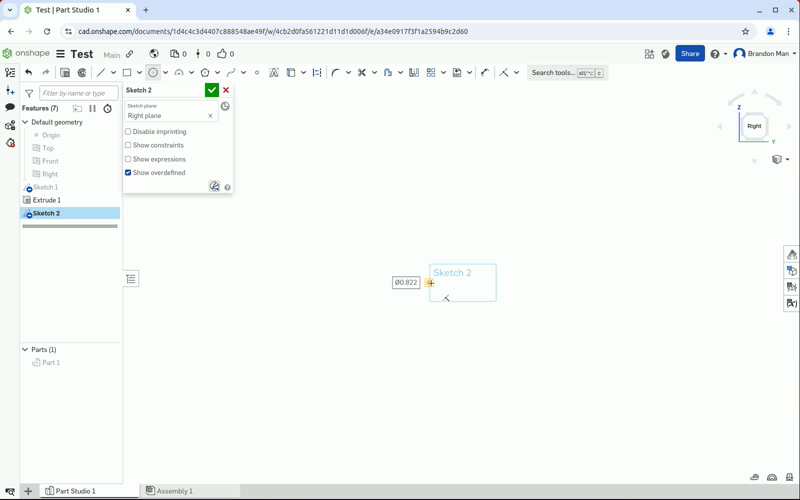
key(esc)
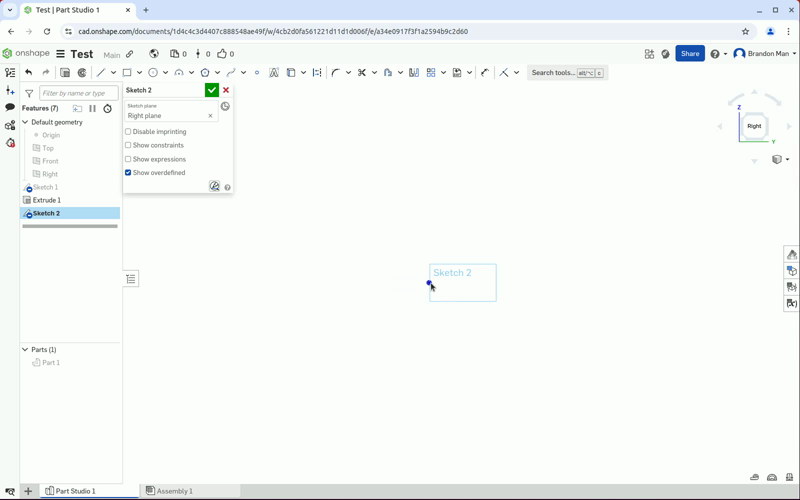
key(c)
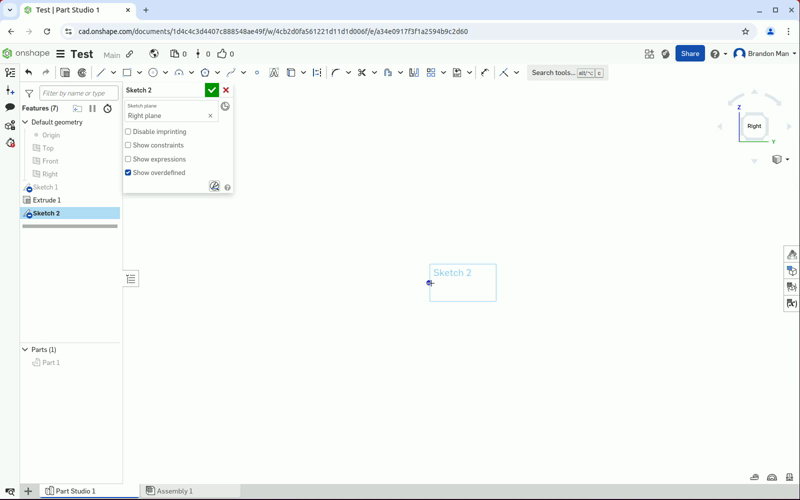
key_down(shift)
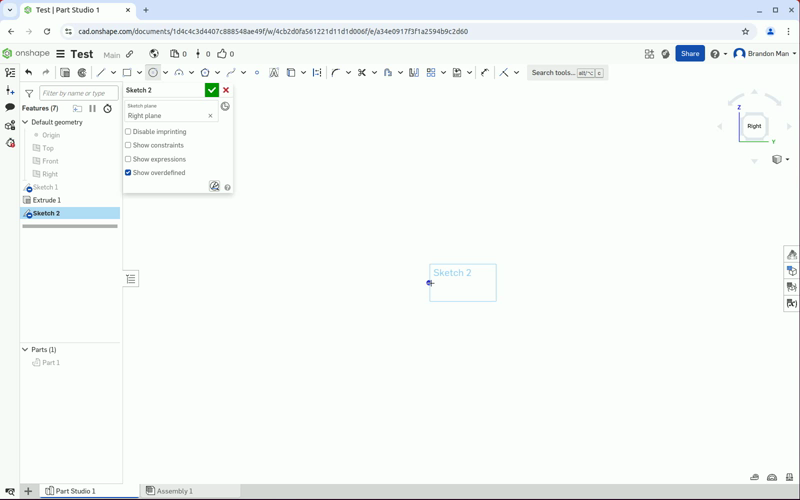
mouse_move(429, 282)
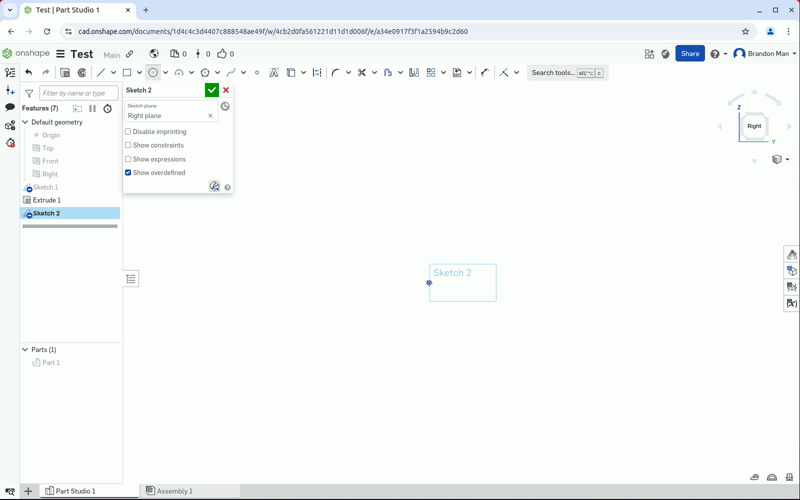
scroll(6)
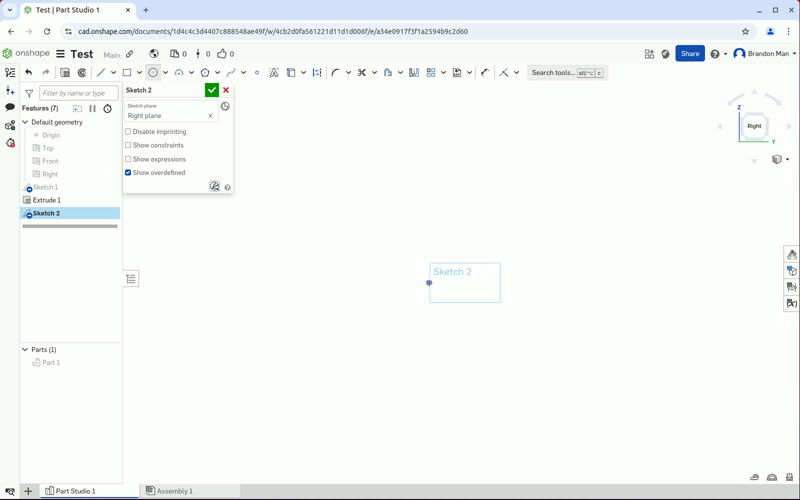
scroll(6)
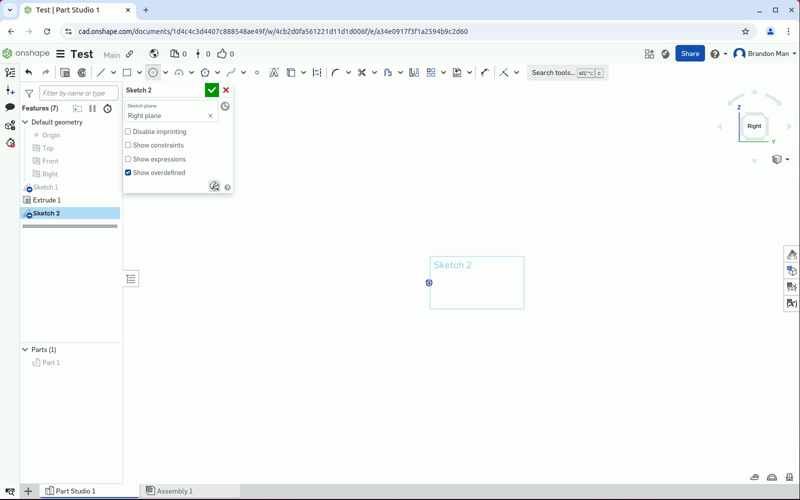
scroll(6)
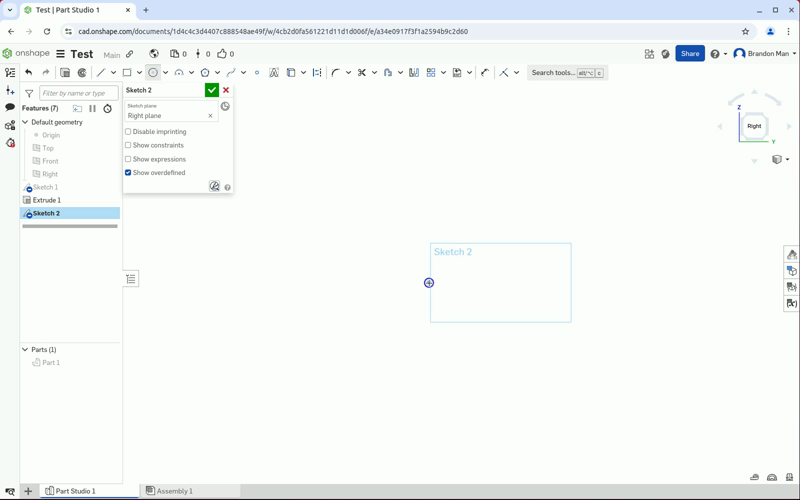
scroll(6)
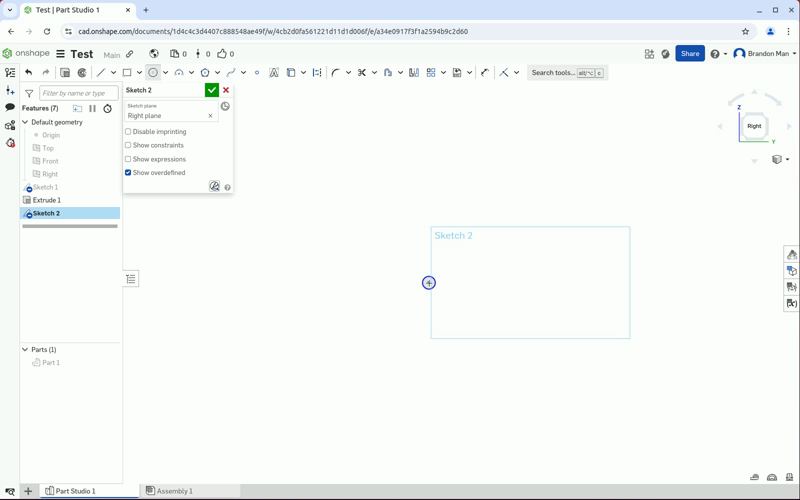
scroll(6)
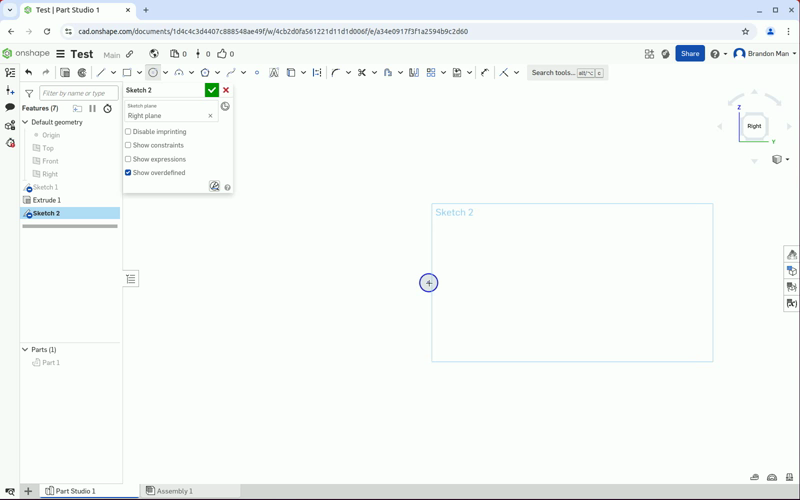
scroll(6)
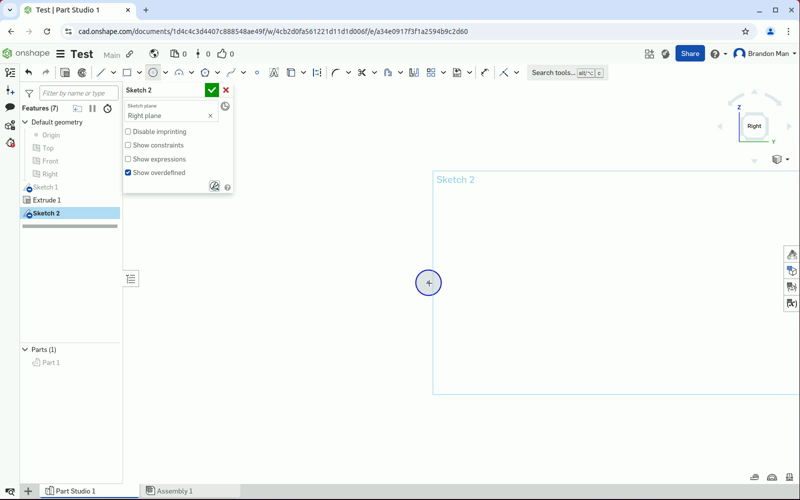
scroll(6)
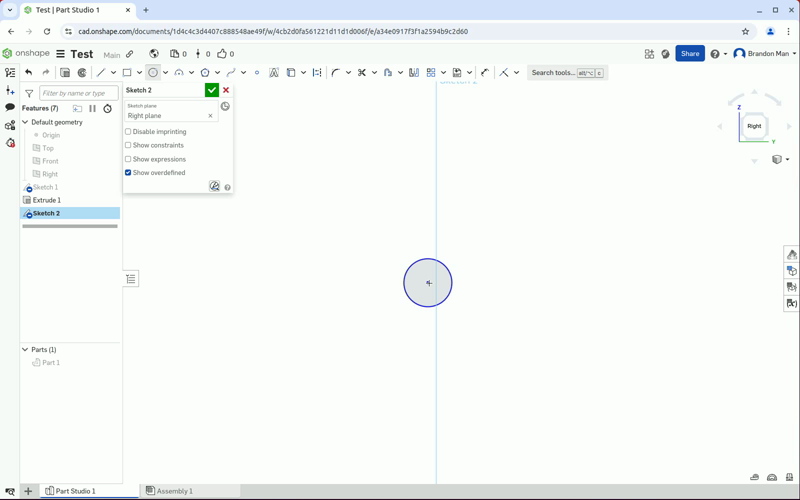
click(429, 282)
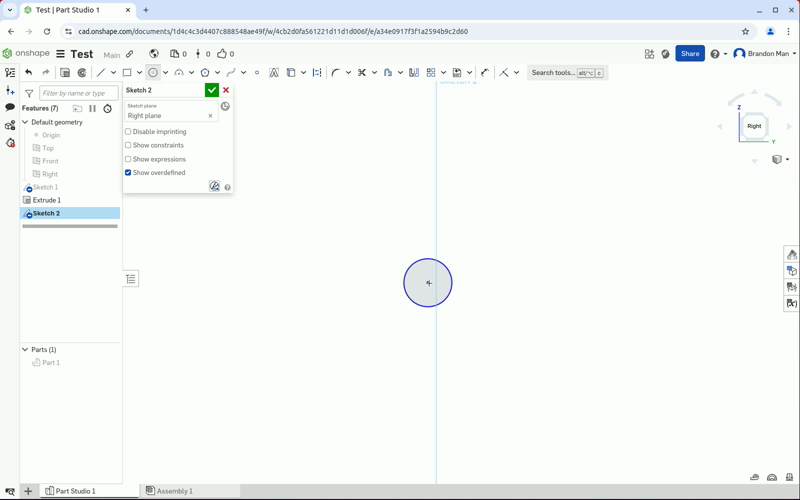
scroll(-6)
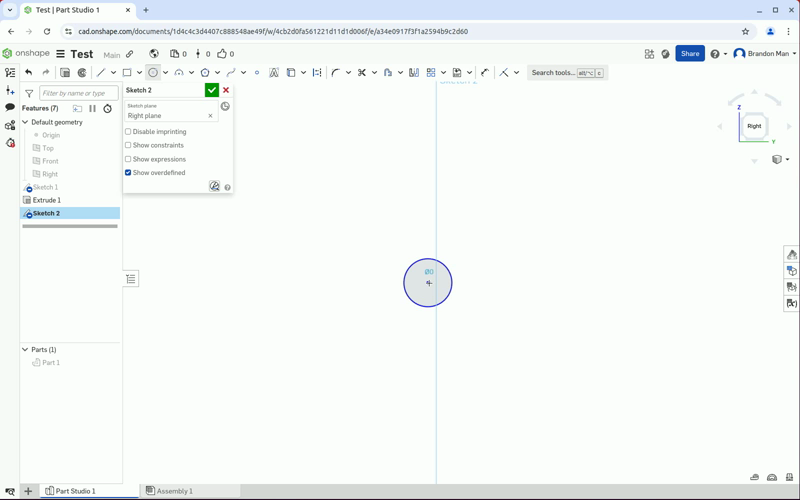
scroll(-6)
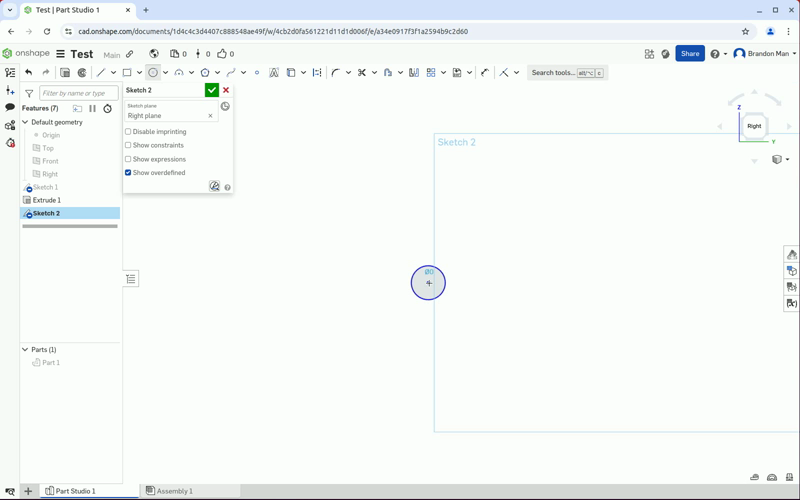
scroll(-6)
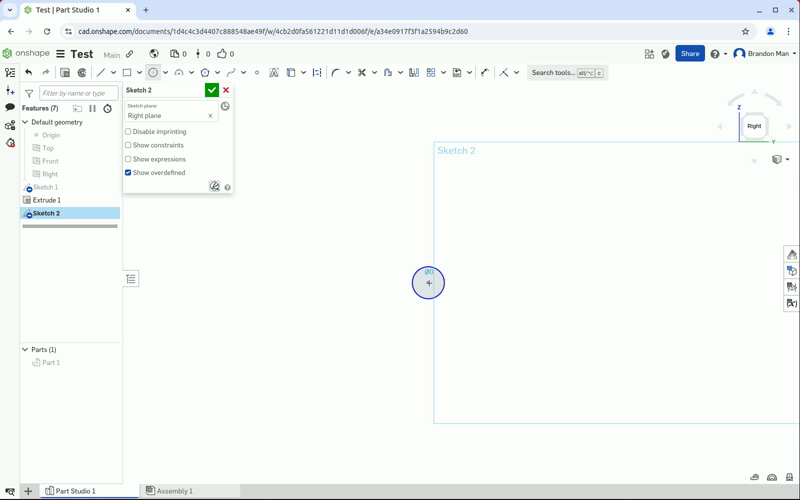
scroll(-6)
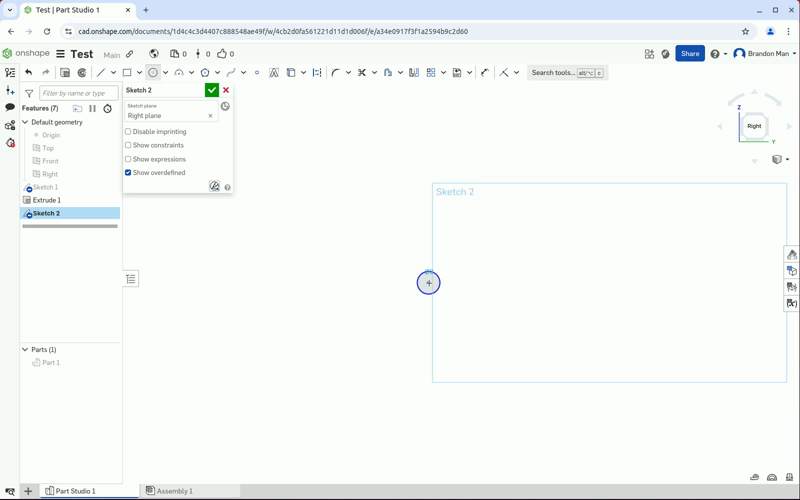
scroll(-6)
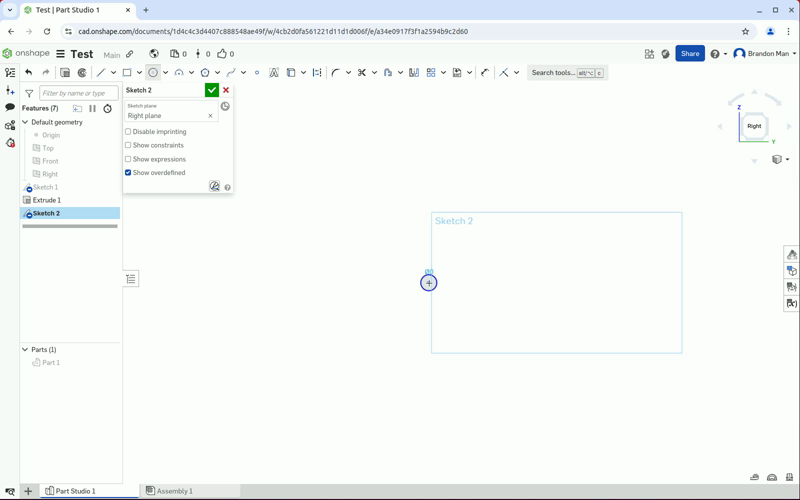
scroll(-6)
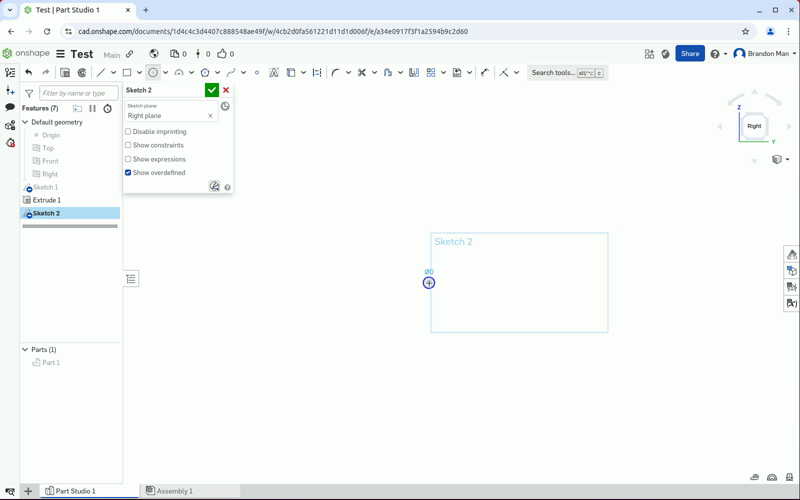
scroll(-6)
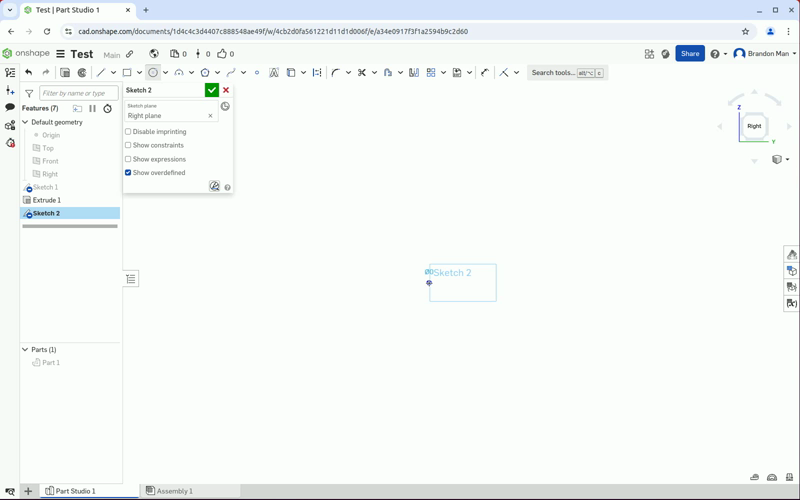
key_up(shift)
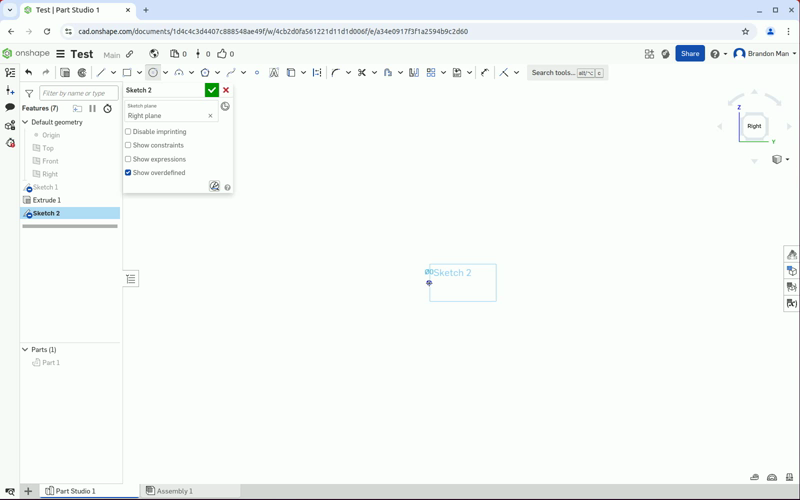
mouse_move(430, 282)
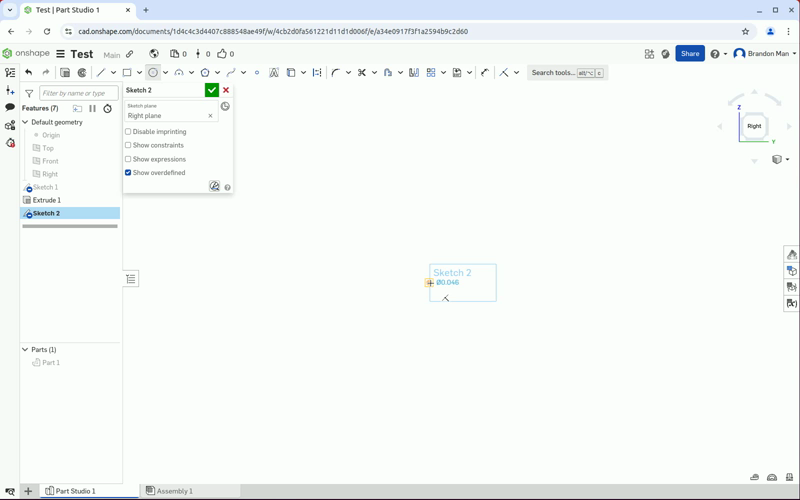
scroll(6)
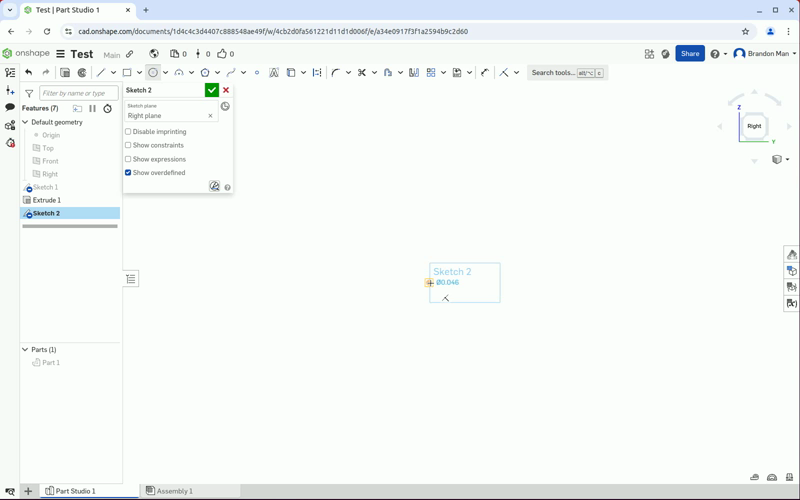
scroll(6)
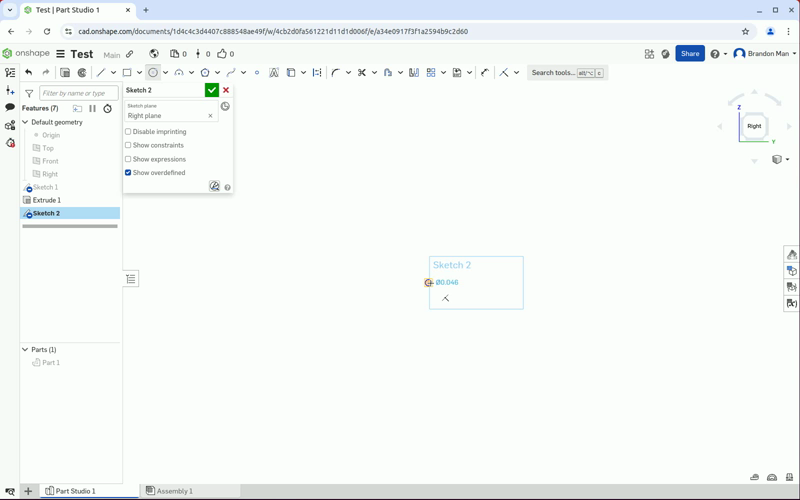
scroll(6)
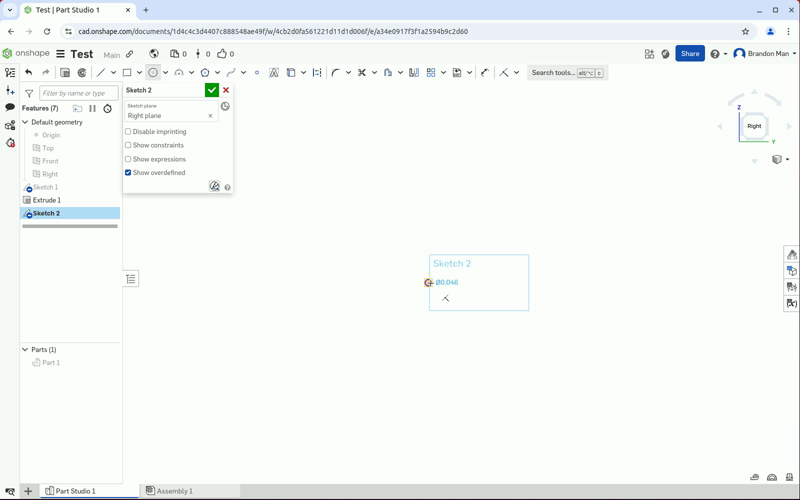
scroll(6)
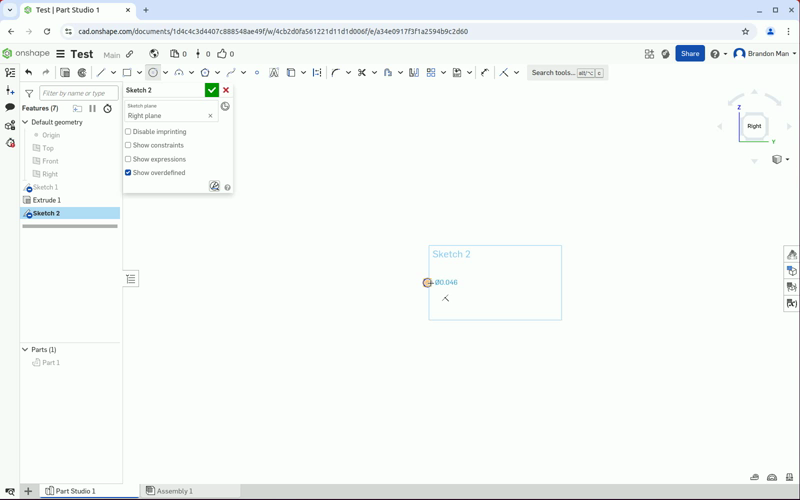
scroll(6)
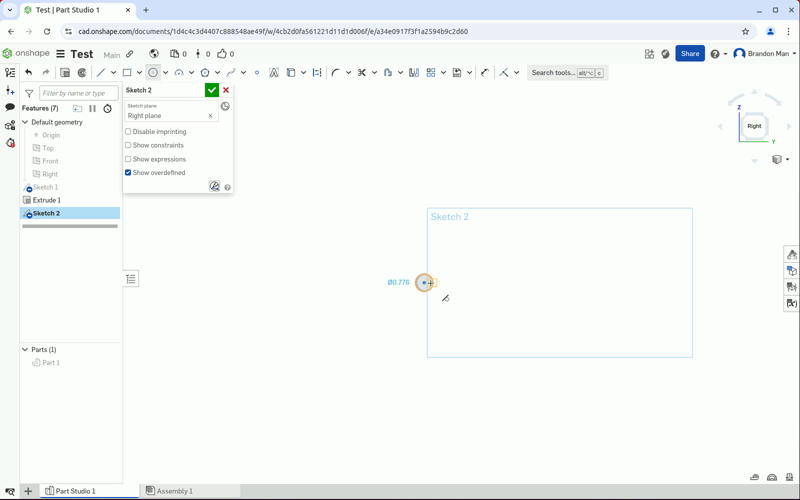
scroll(6)
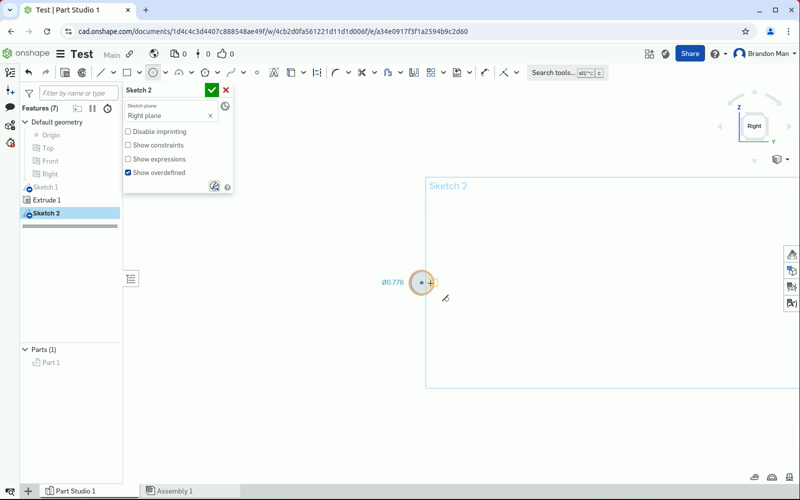
scroll(6)
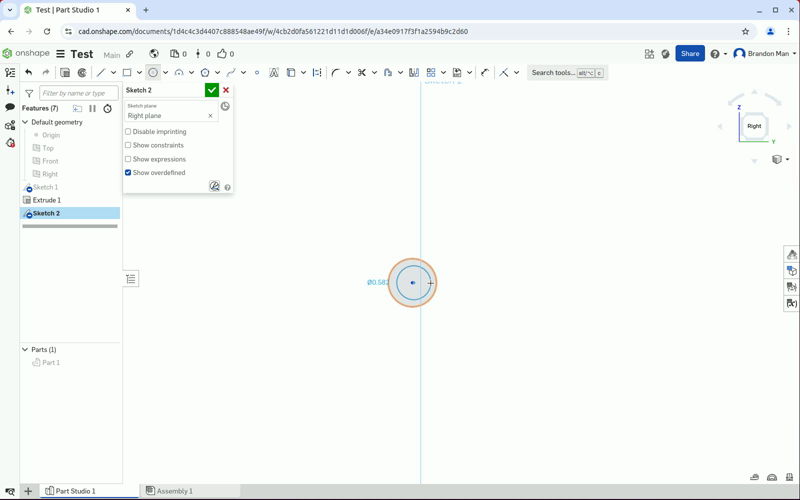
click(430, 282)
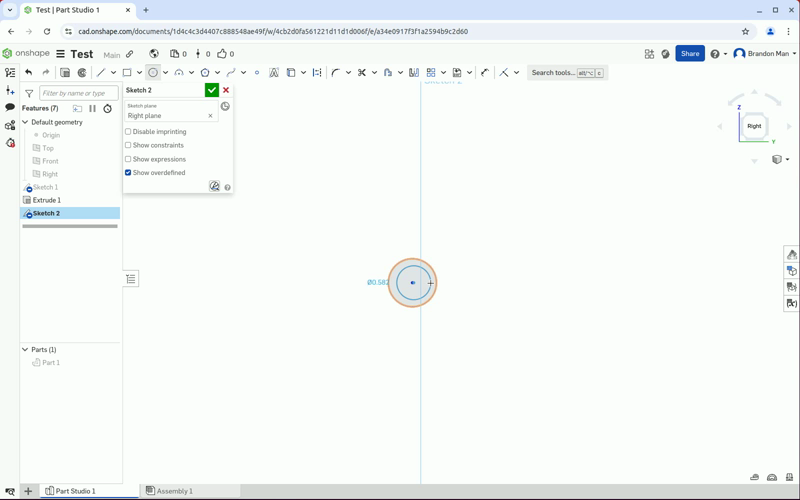
scroll(-6)
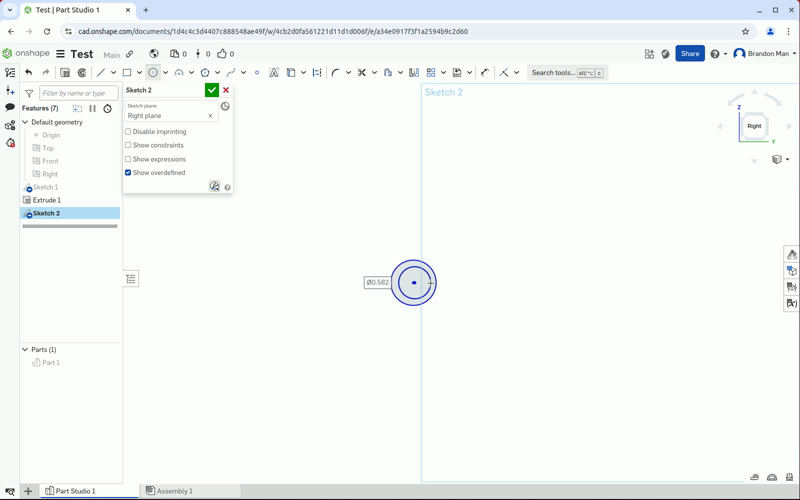
scroll(-6)
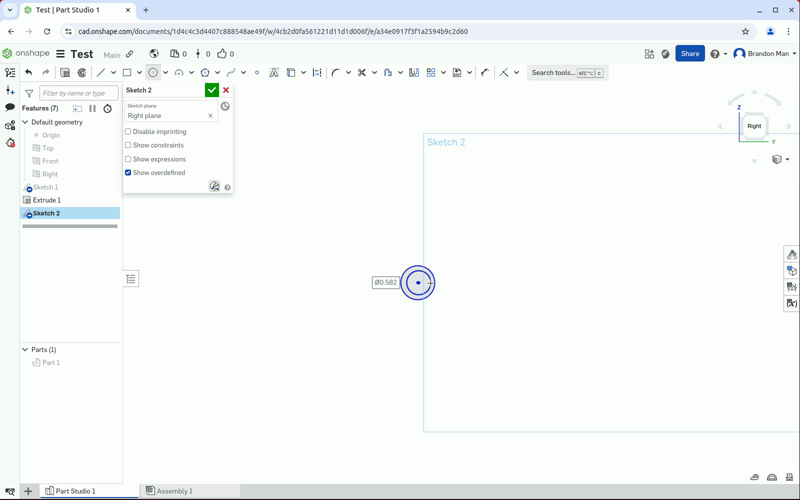
scroll(-6)
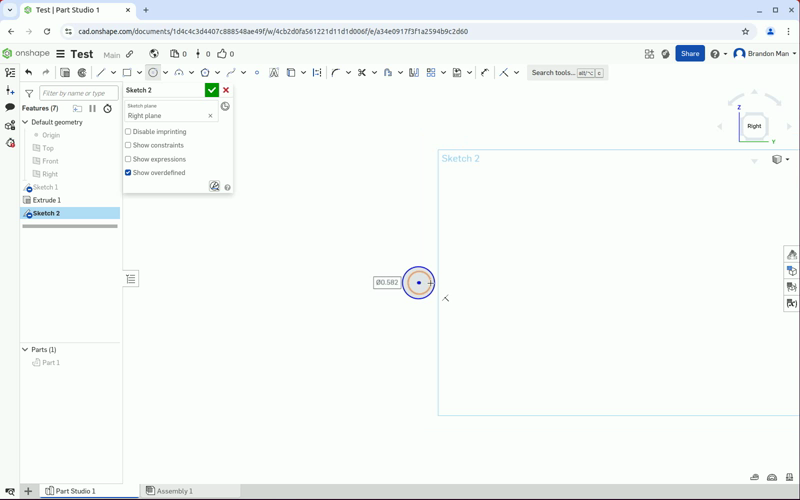
scroll(-6)
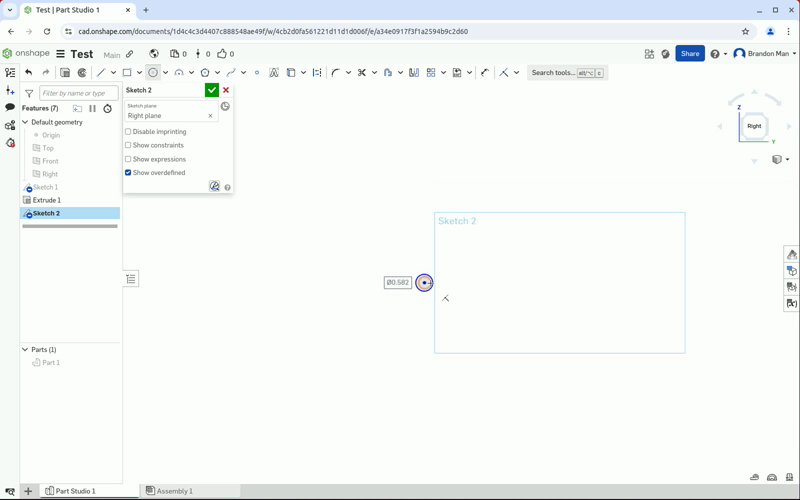
scroll(-6)
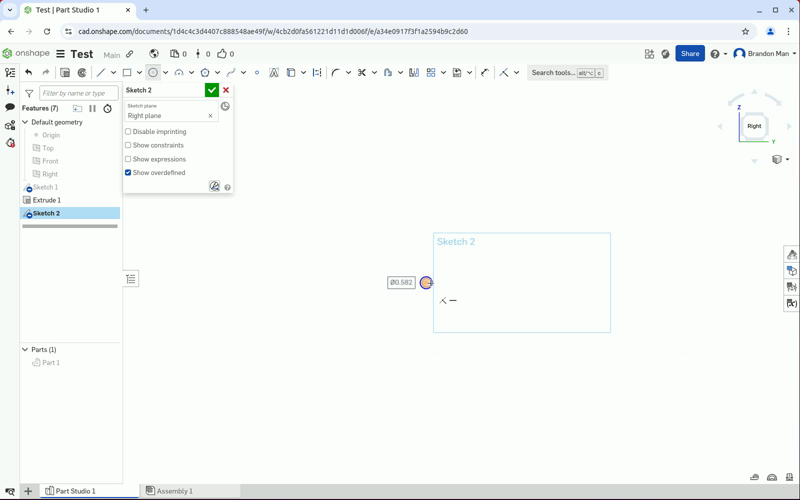
scroll(-6)
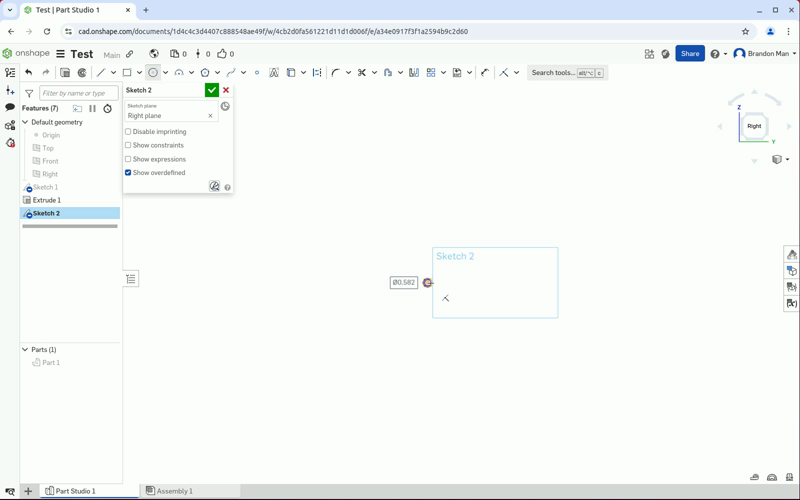
scroll(-6)
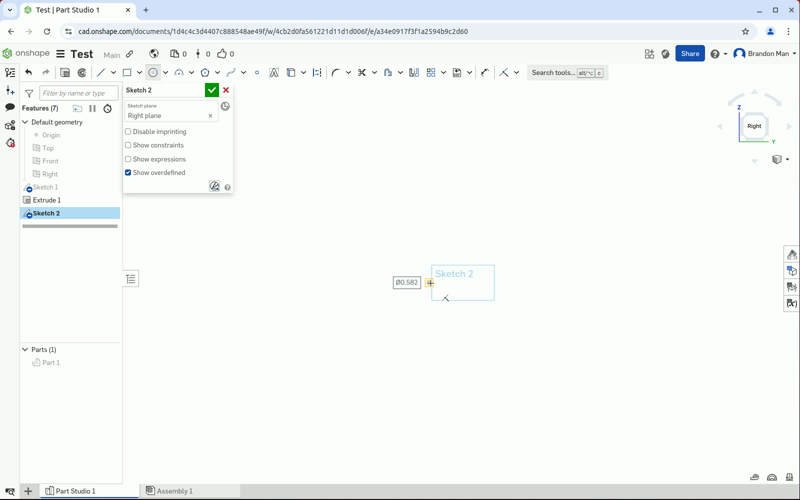
key(esc)
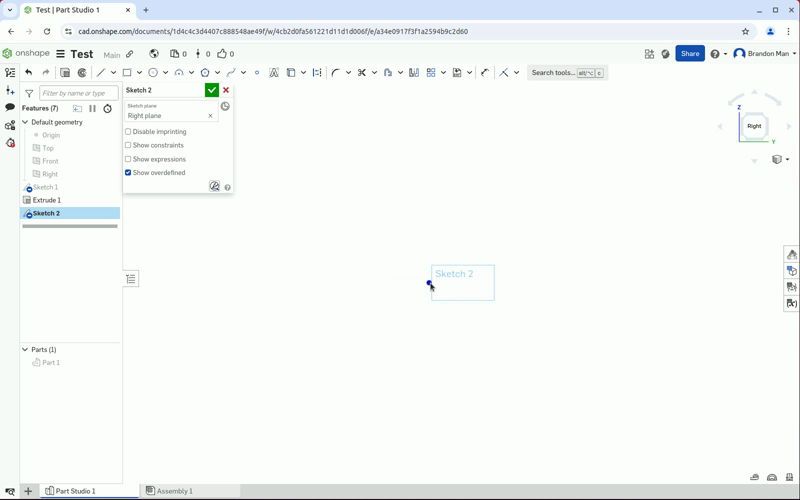
mouse_move(431, 282)
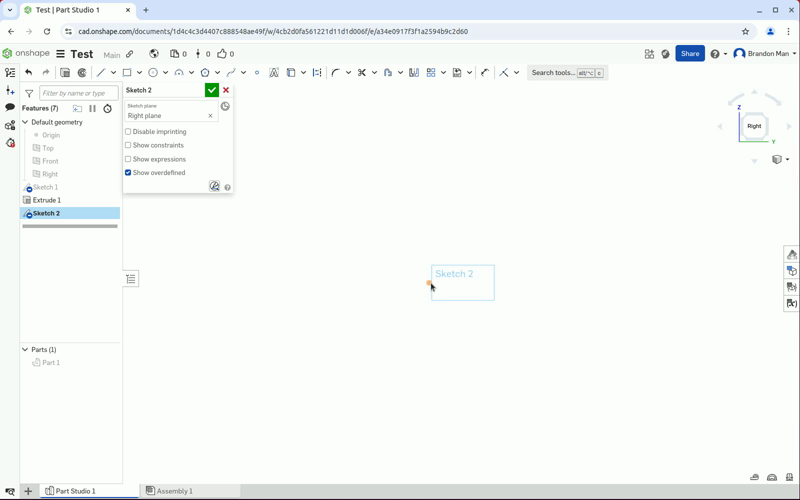
scroll(6)
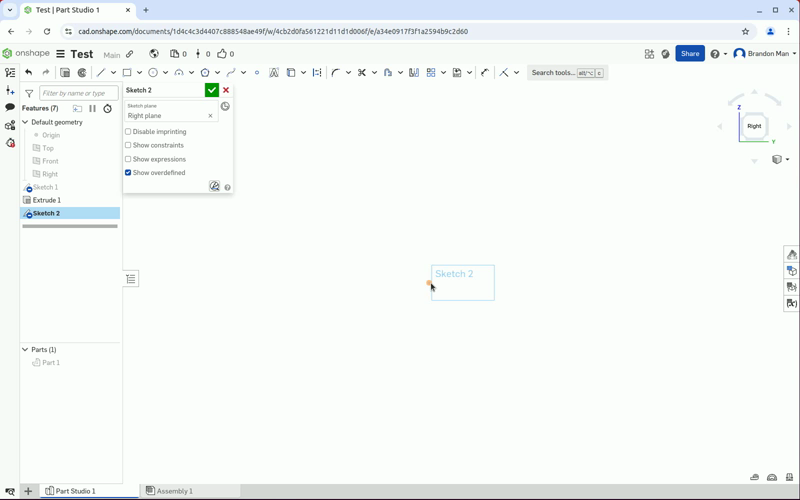
scroll(6)
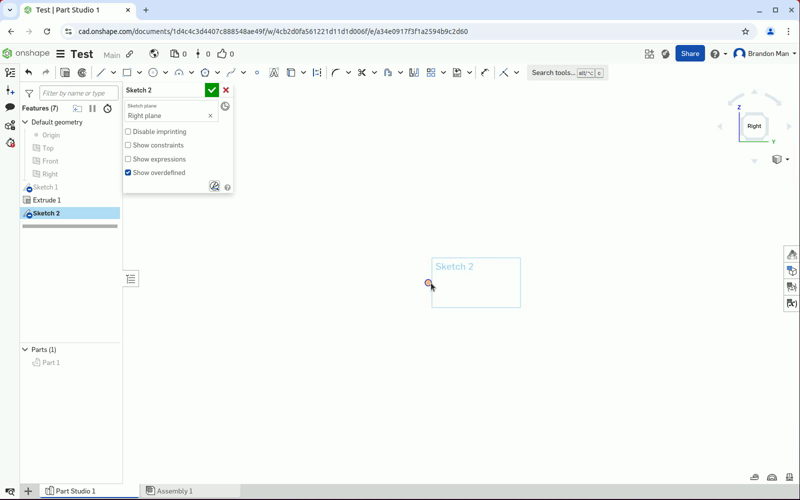
scroll(6)
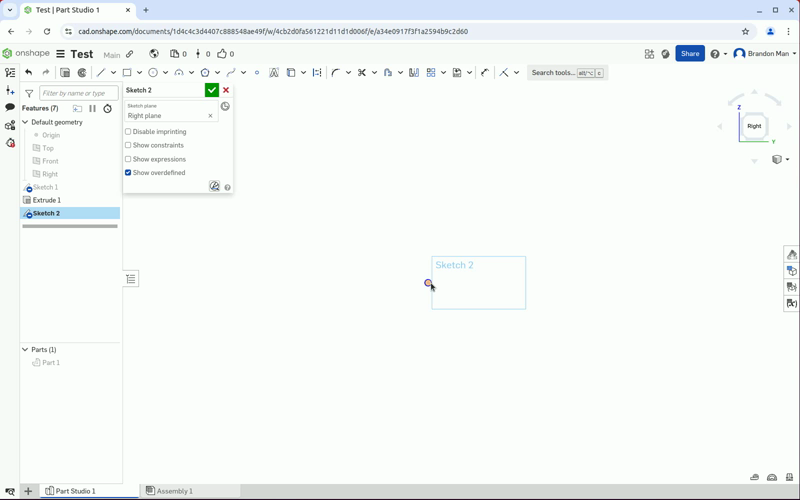
scroll(6)
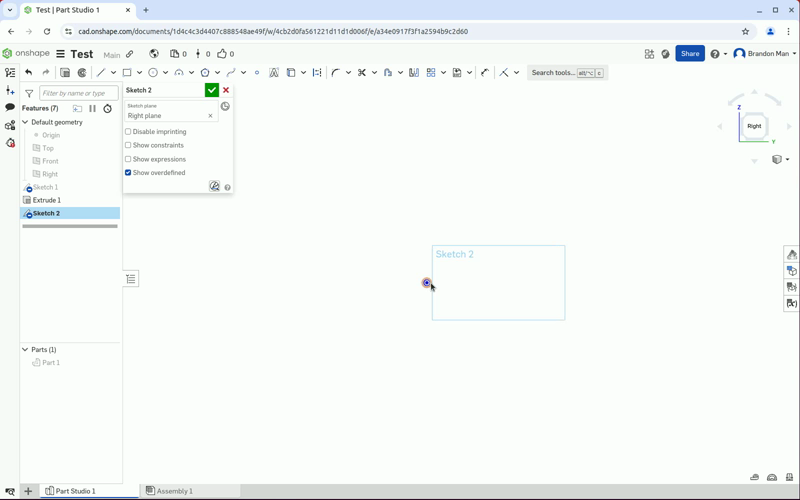
scroll(6)
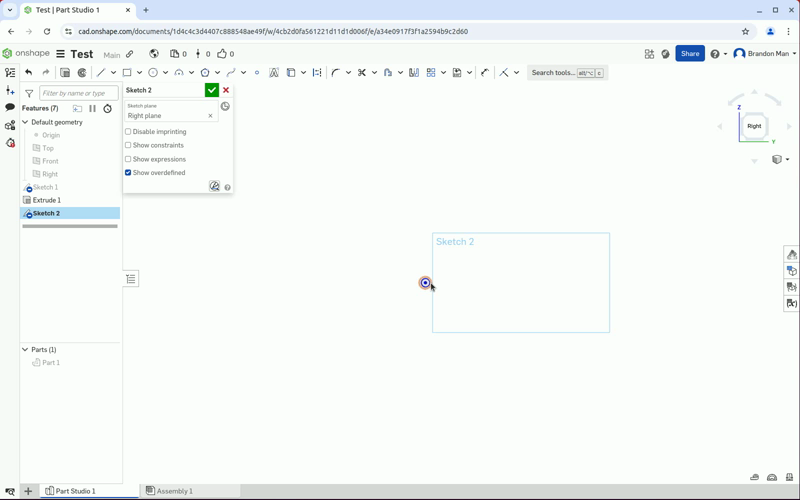
scroll(6)
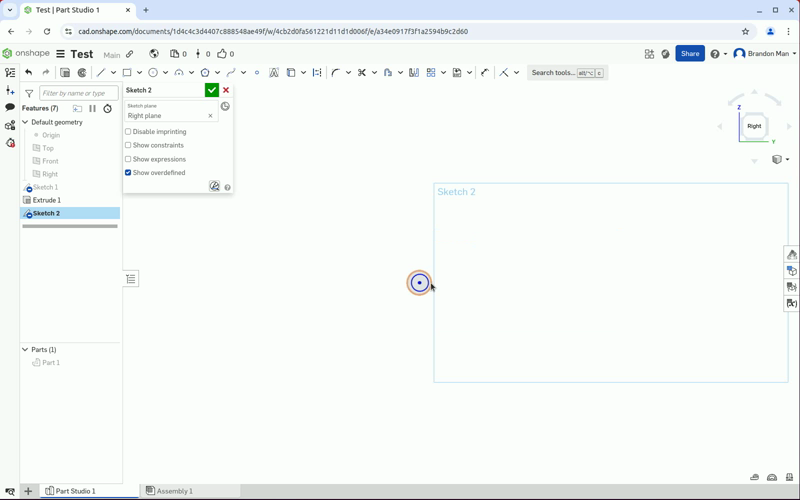
scroll(6)
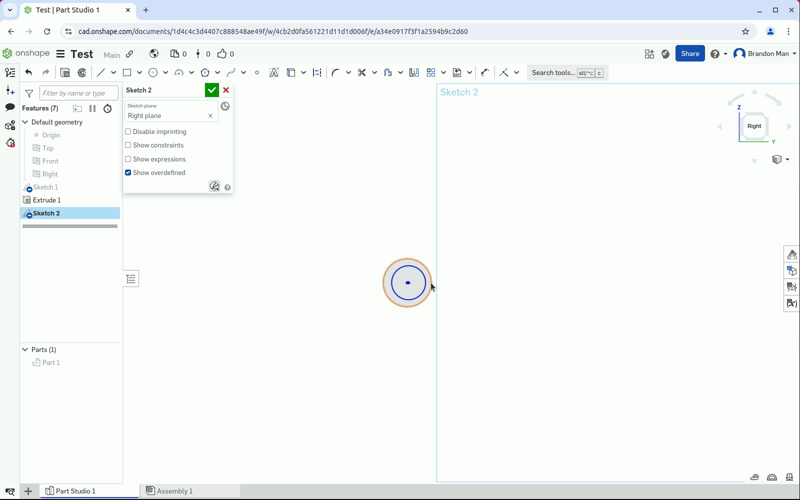
click(431, 282)
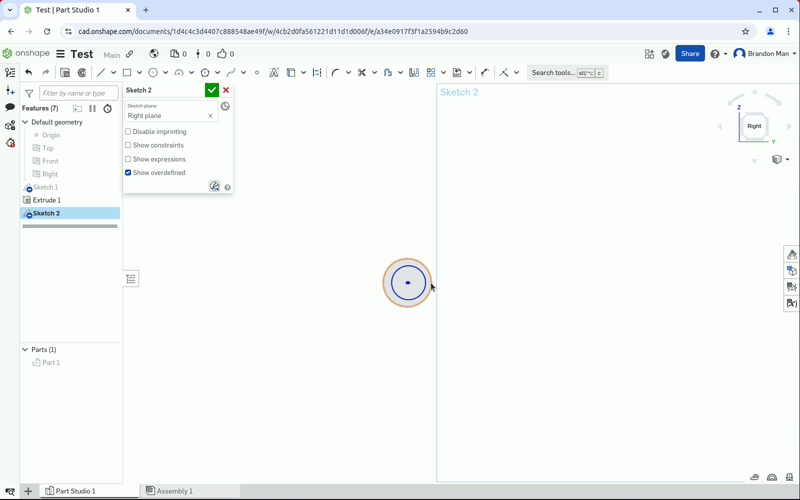
scroll(-6)
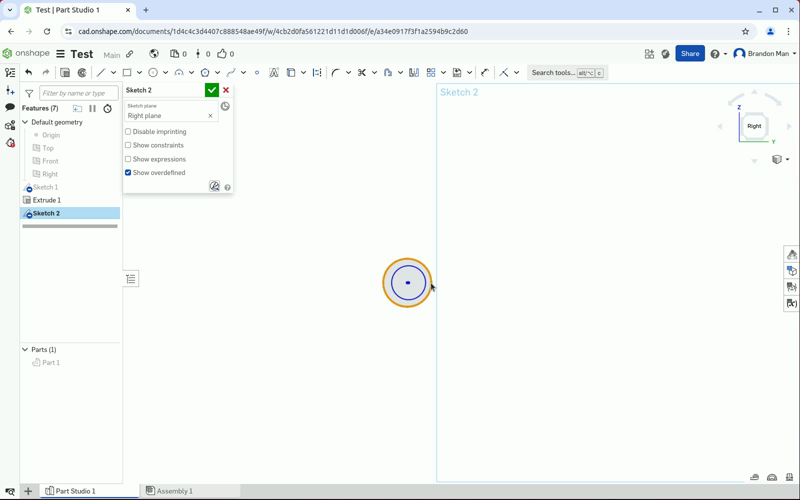
scroll(-6)
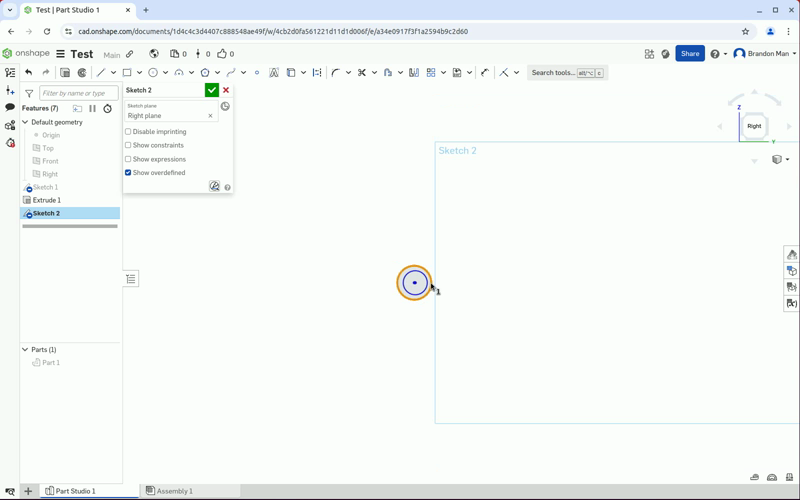
scroll(-6)
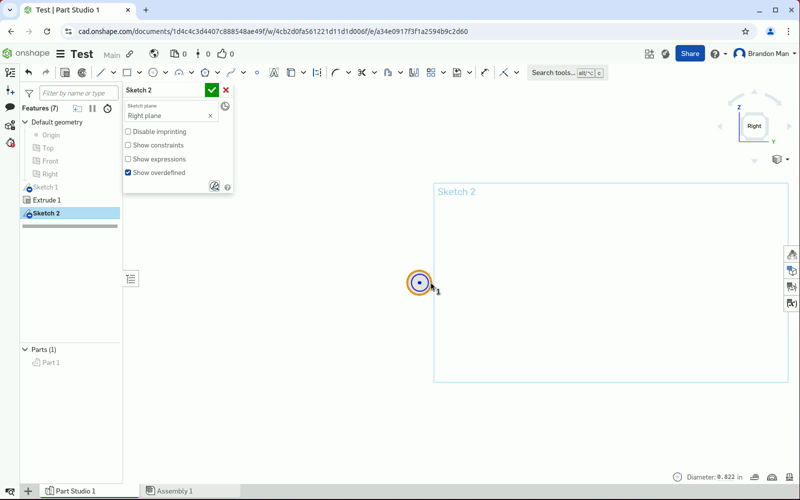
scroll(-6)
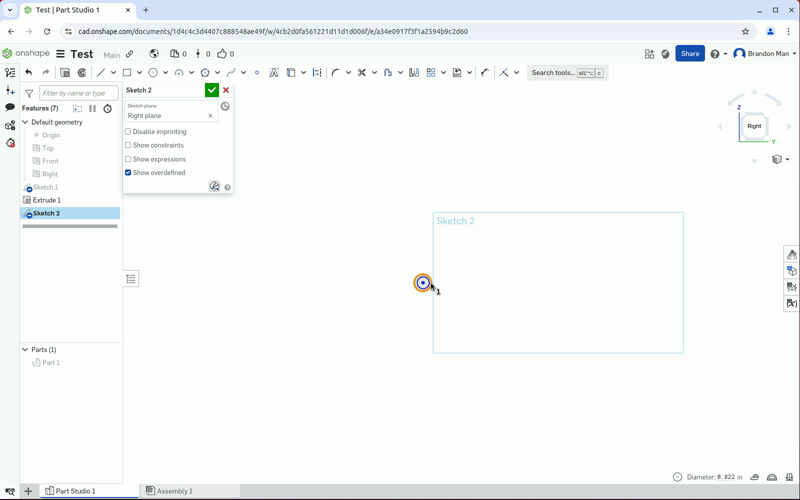
scroll(-6)
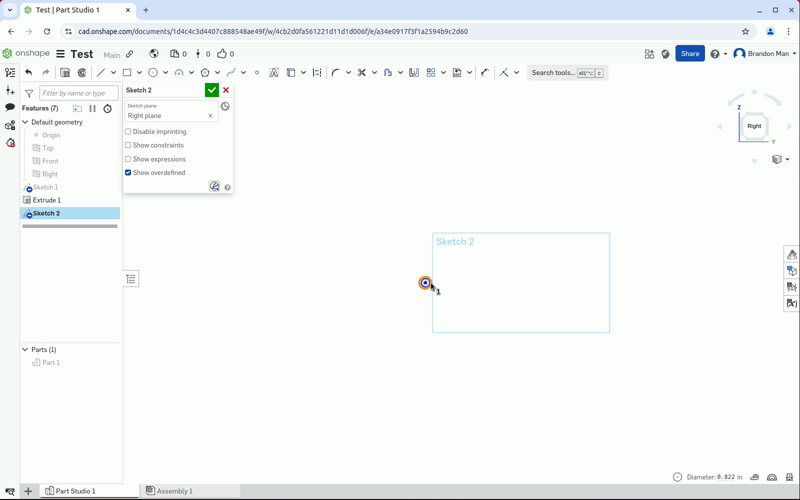
scroll(-6)
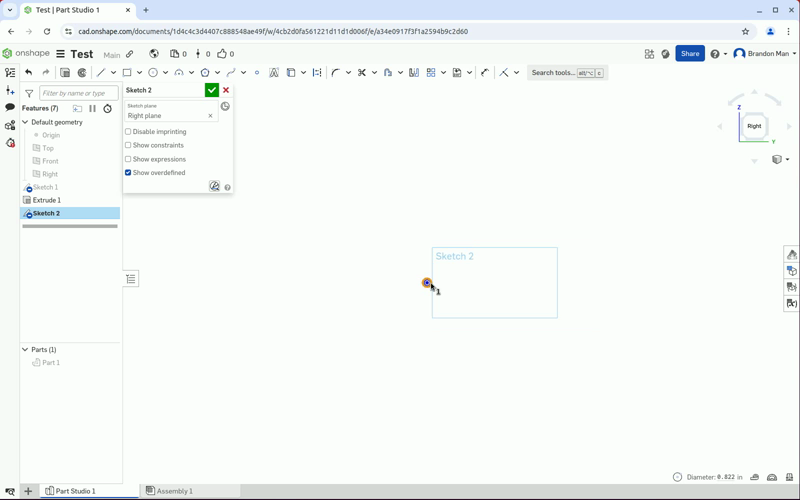
scroll(-6)
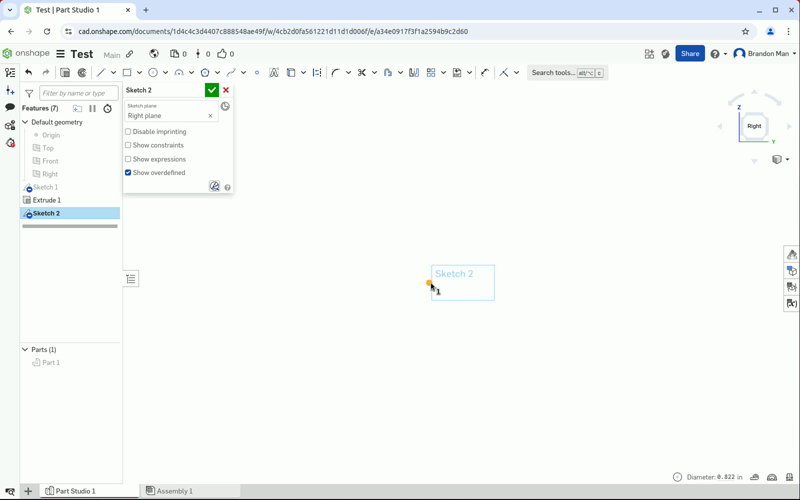
mouse_move(73, 352)
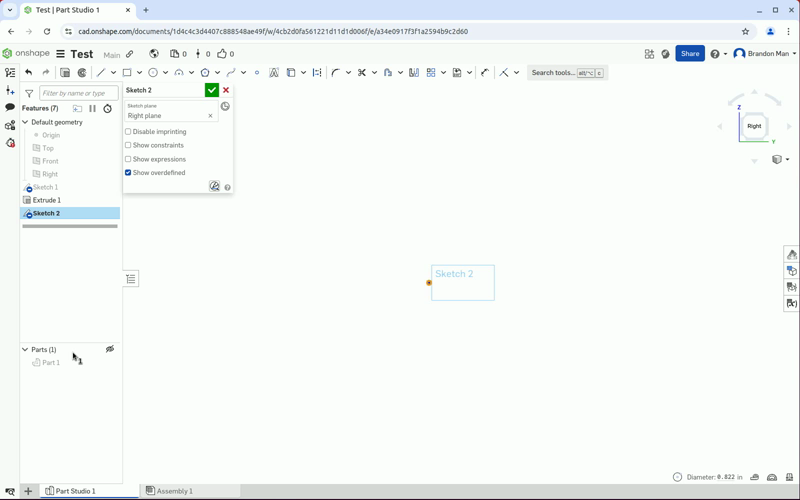
key(shift+y)
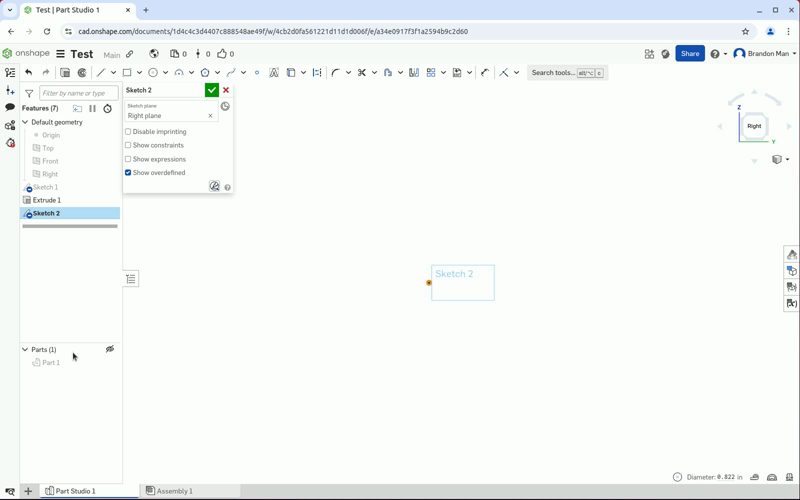
key(shift+e)
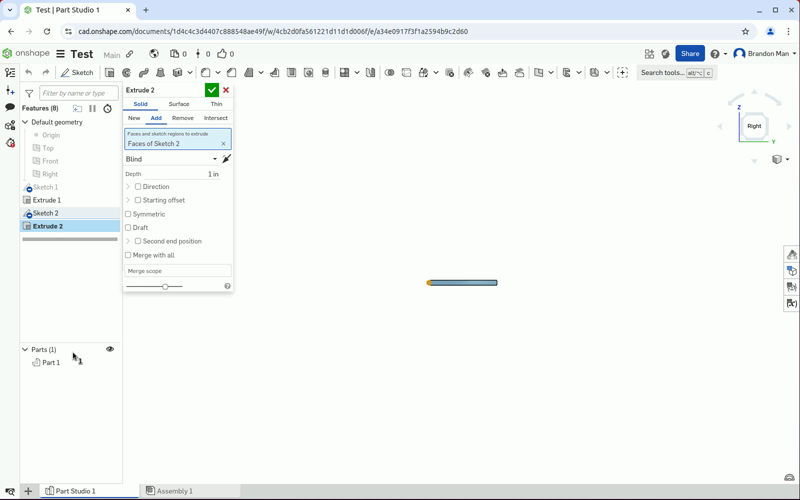
mouse_move(143, 106)
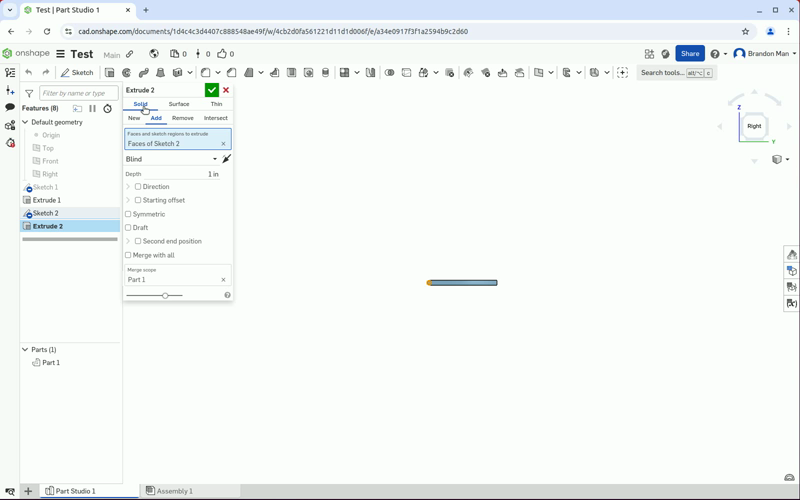
click(143, 106)
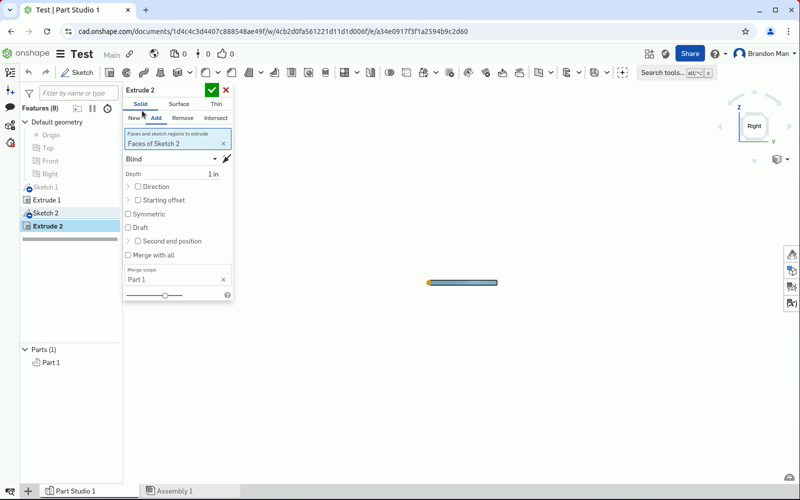
mouse_move(137, 120)
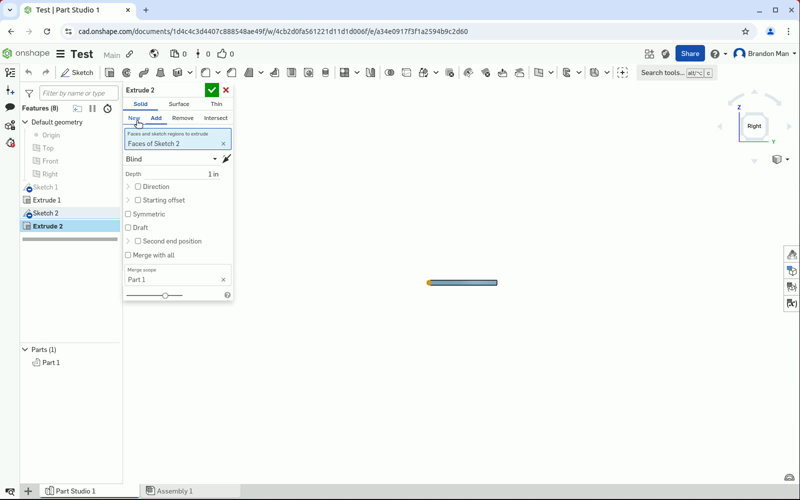
click(137, 120)
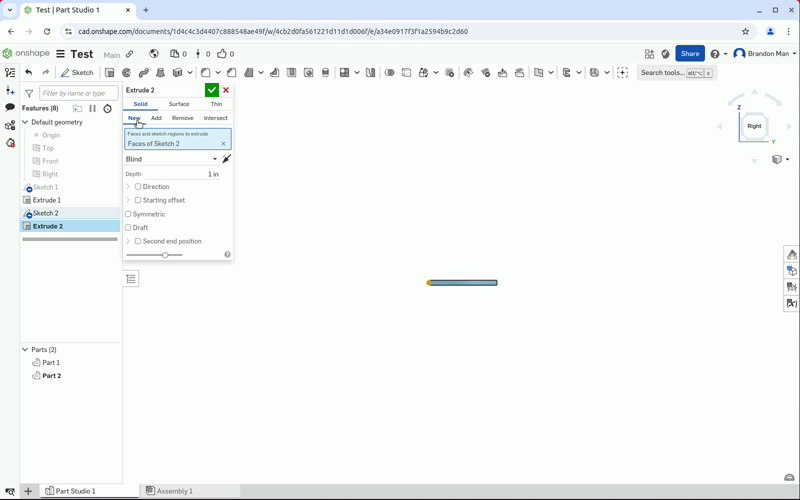
key(tab, 4)
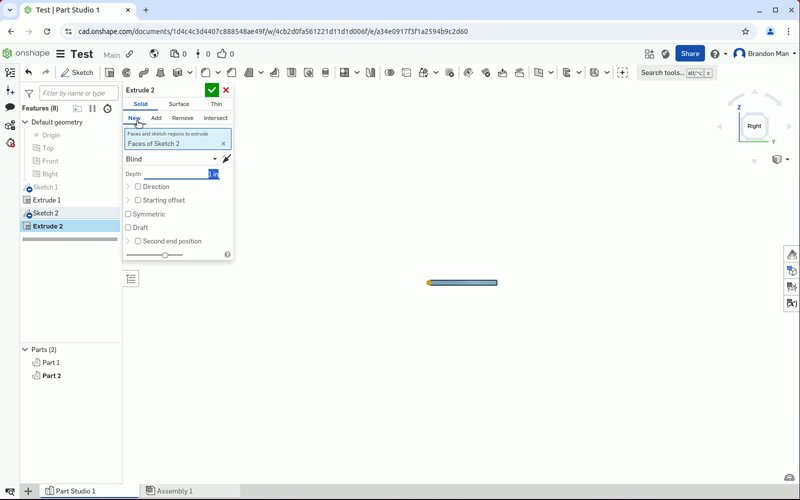
text(22.626)
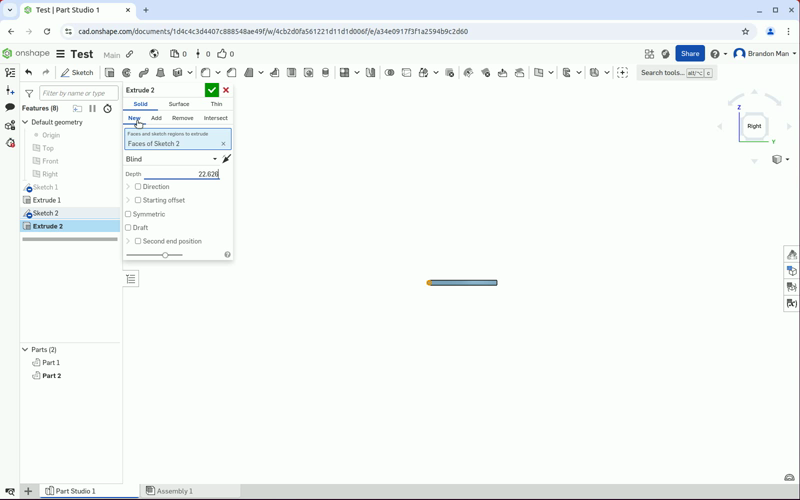
key(tab, 3)
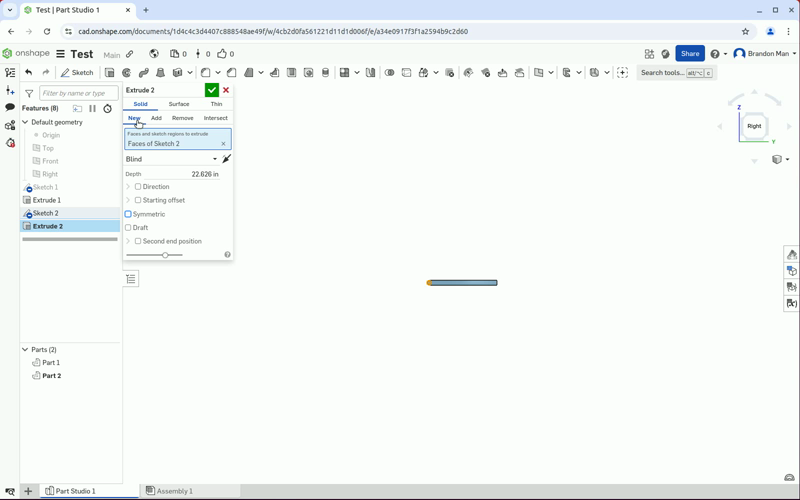
key(space)
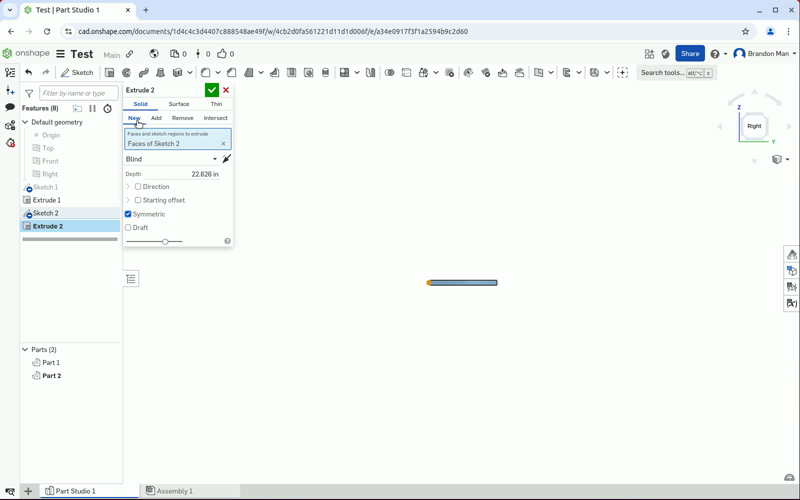
key(enter)
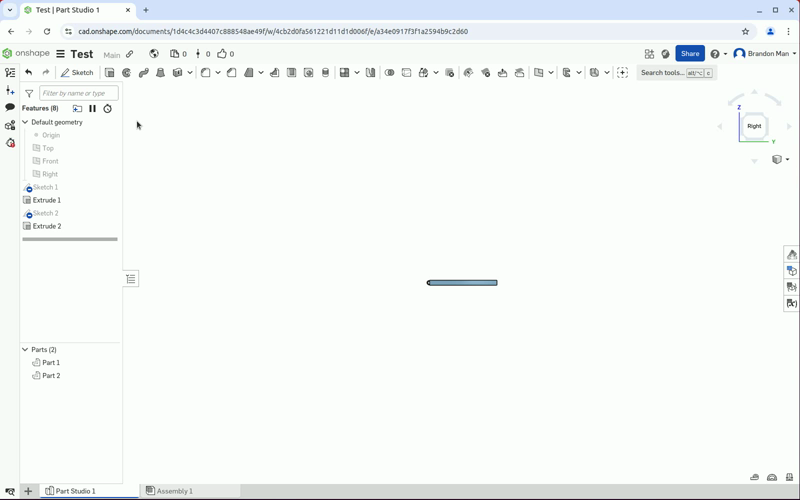
key(shift+h)
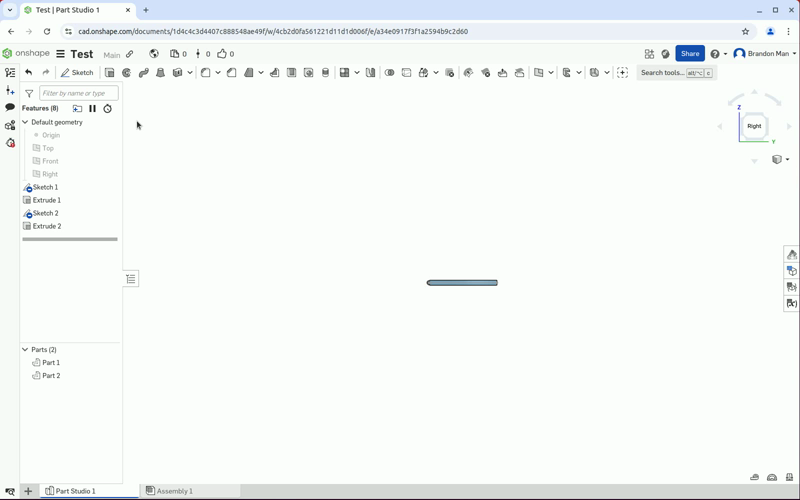
key(shift+h)
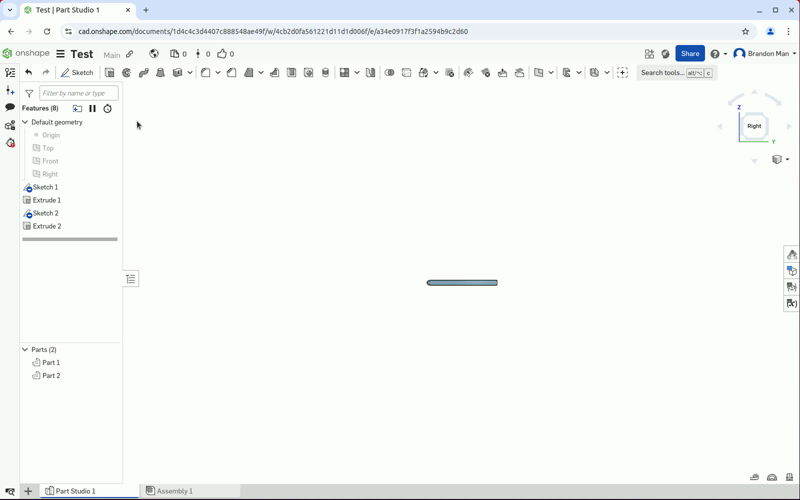
key(shift+7)
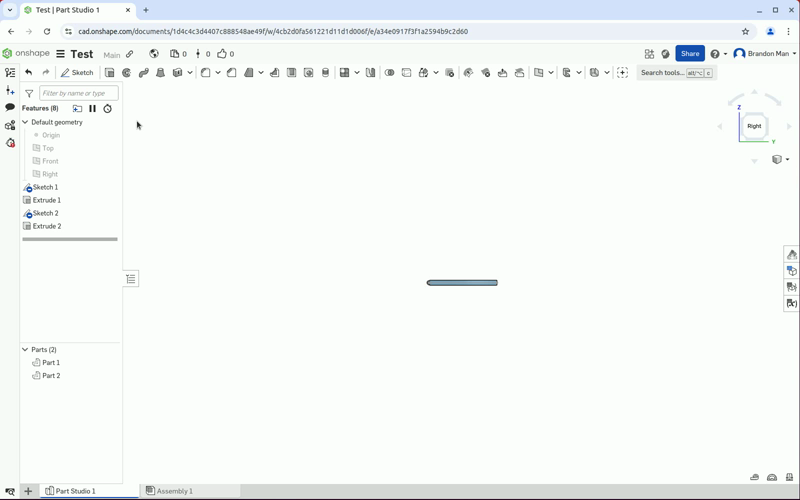
key(right, 2)
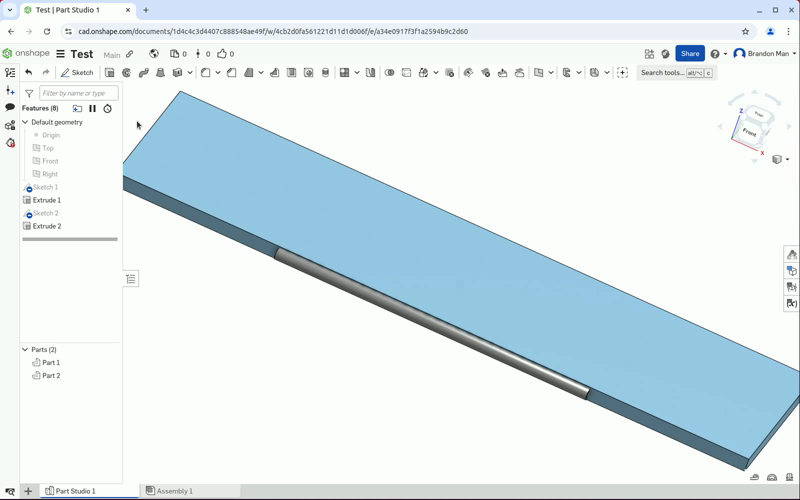
key(down, 2)
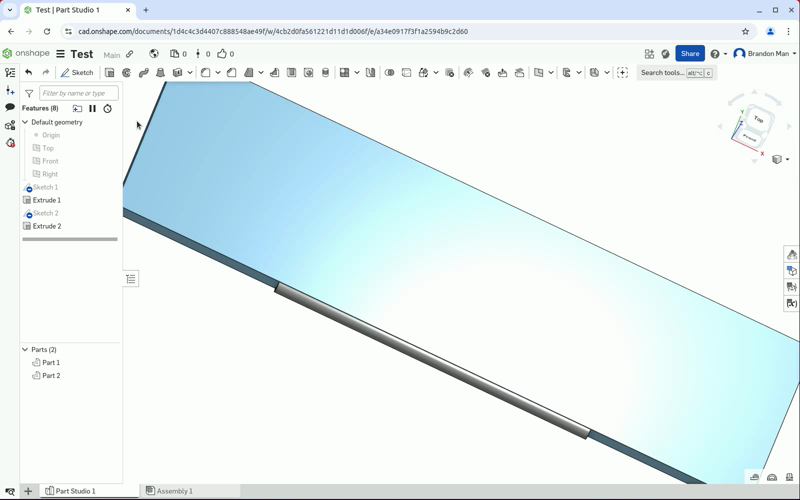
key(up, 2)
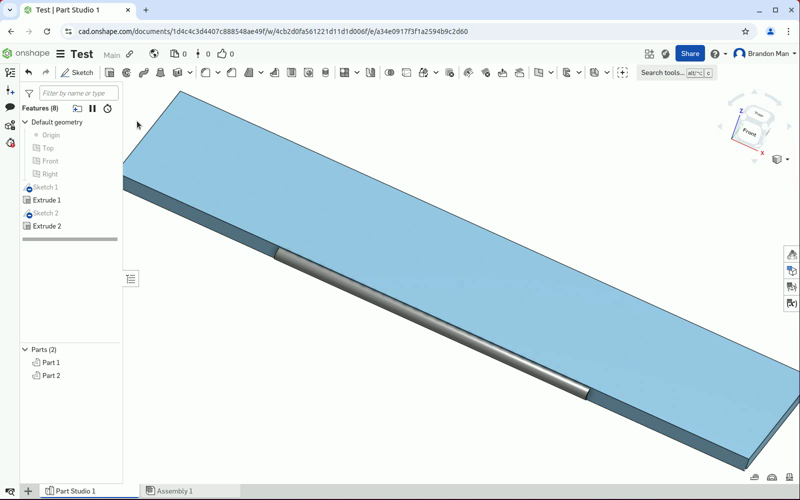
key(left, 2)
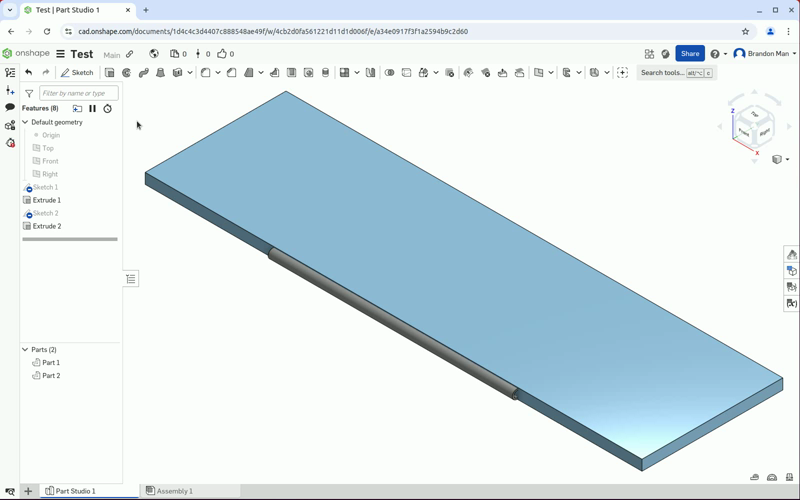
mouse_move(73, 189)
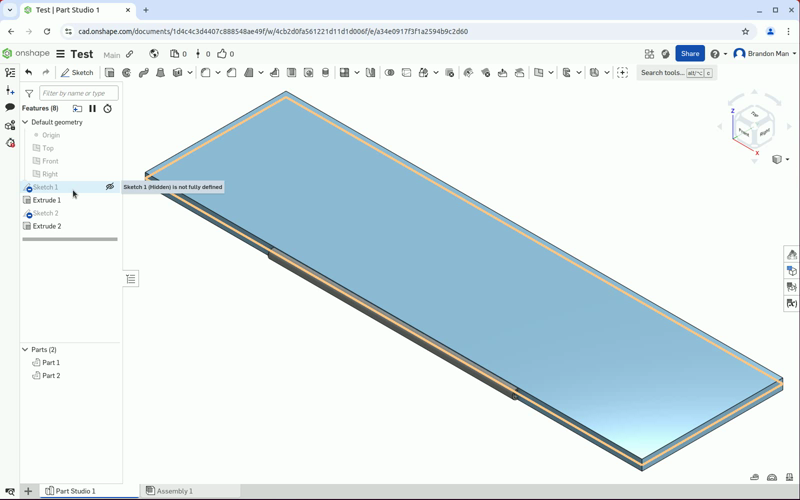
click(73, 189)